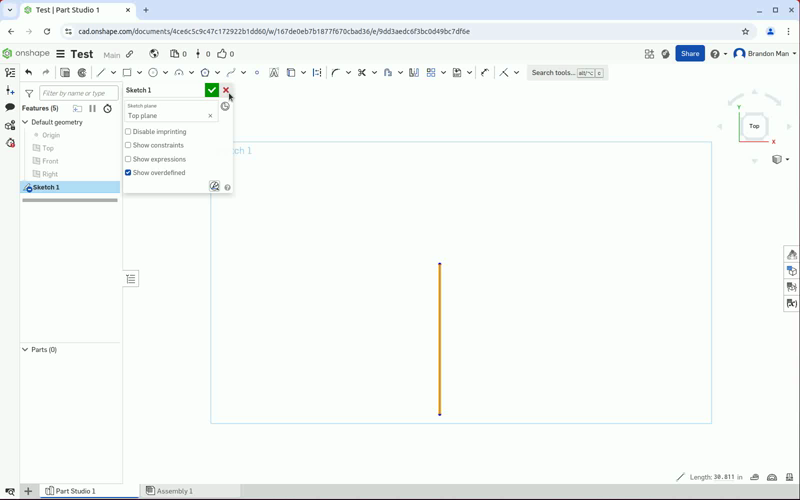
key(shift+h)
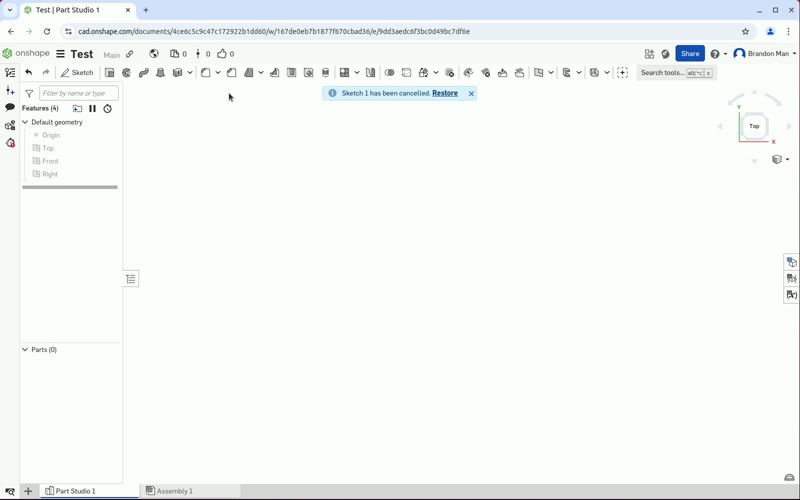
mouse_move(73, 352)
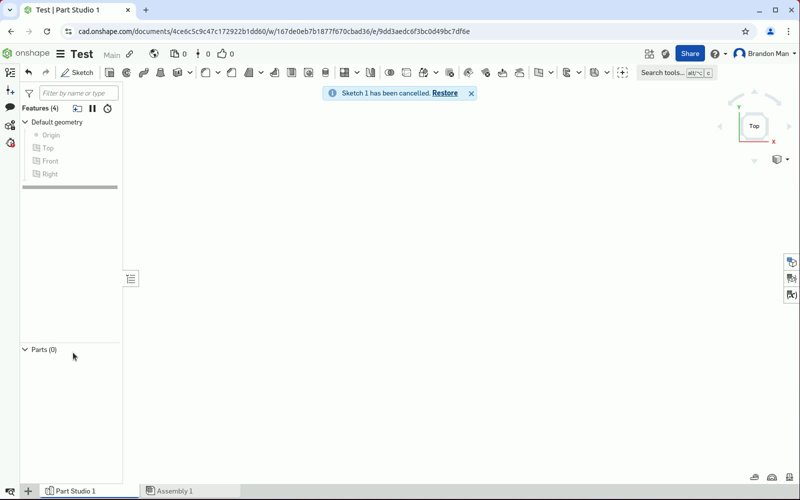
key(y)
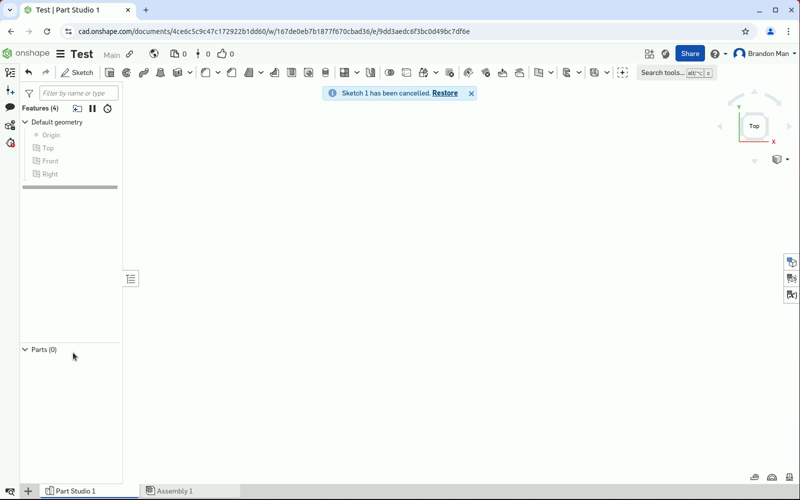
key(shift+p)
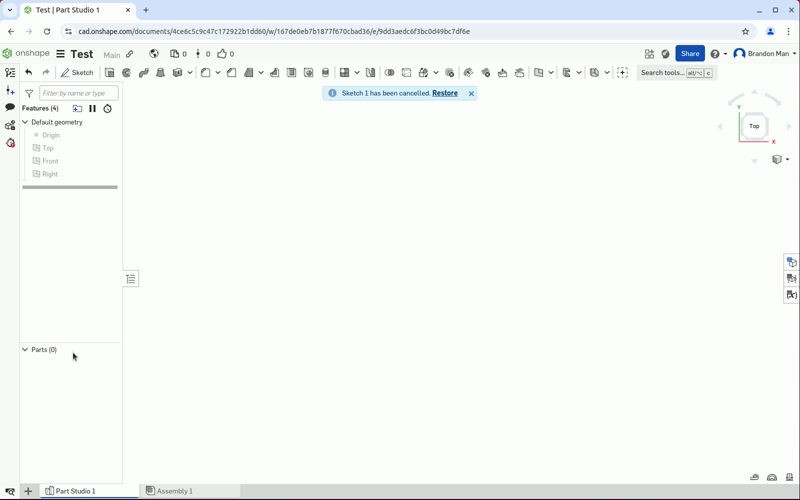
key(space)
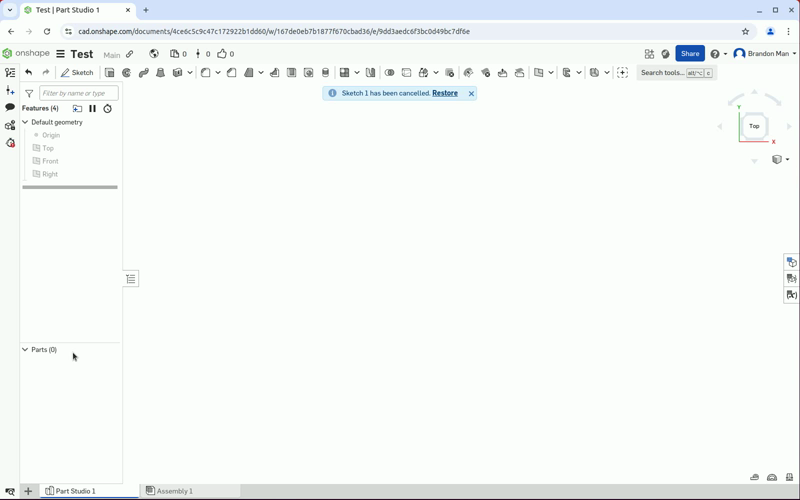
key_down(shift)
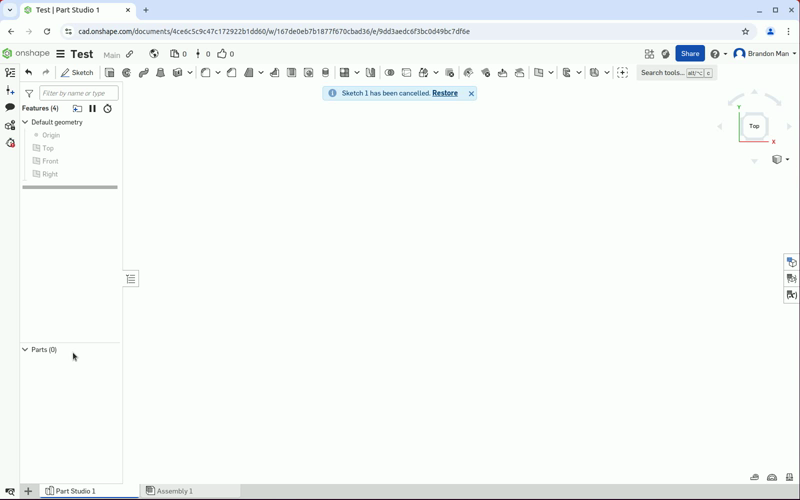
key(up)
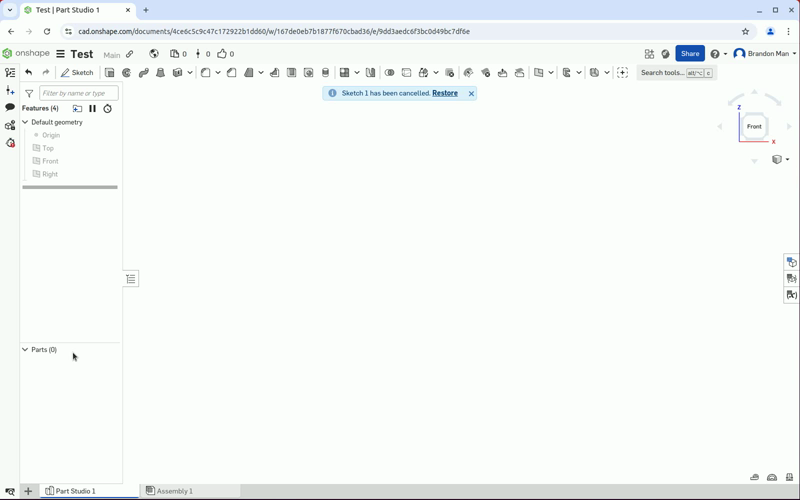
key_up(shift)
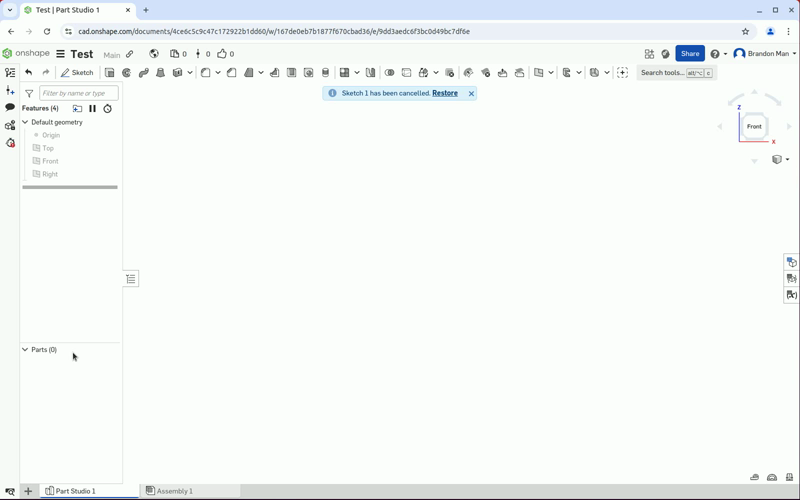
mouse_move(73, 352)
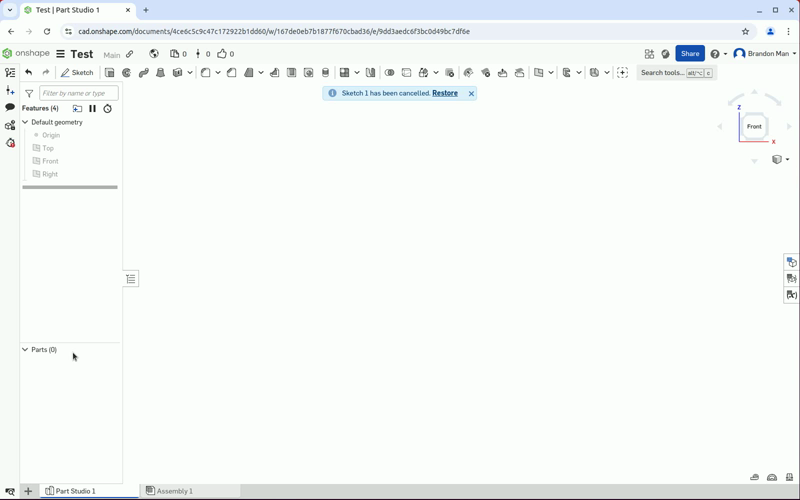
key(shift+y)
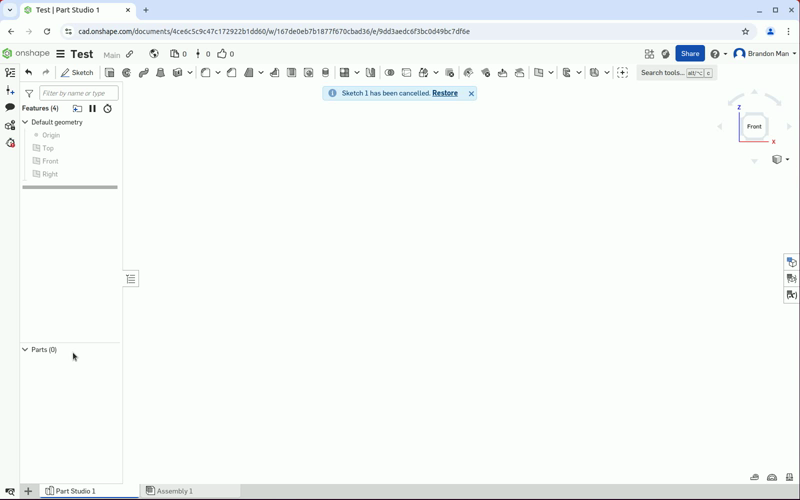
key(shift+s)
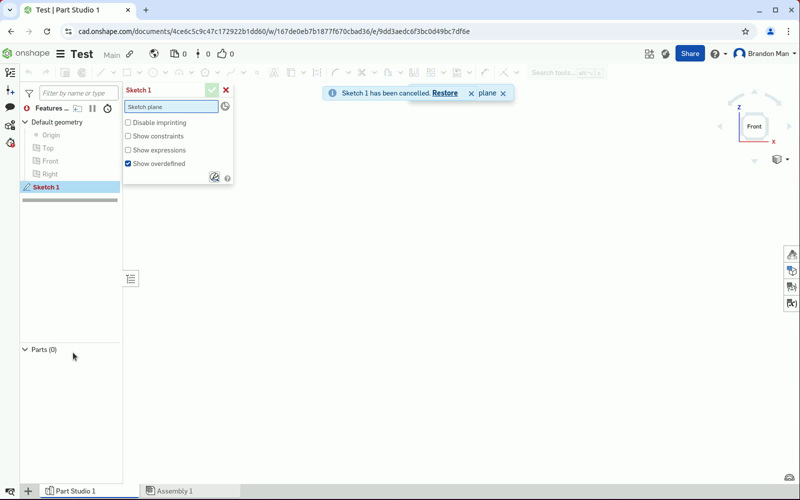
mouse_move(73, 163)
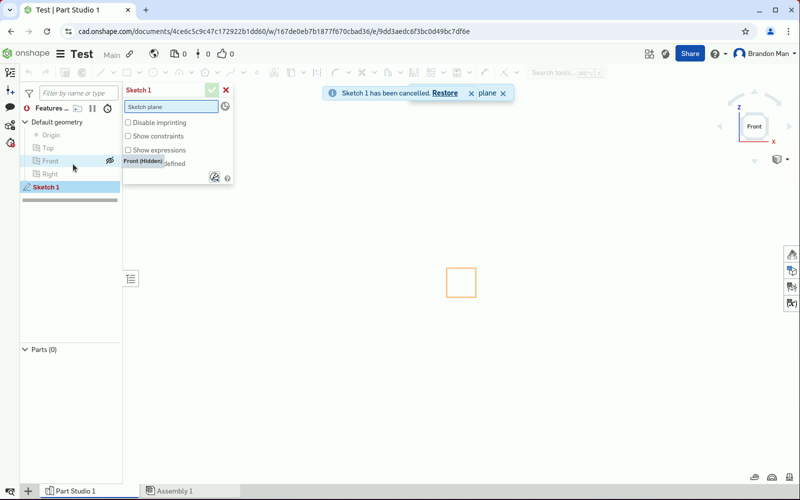
click(73, 163)
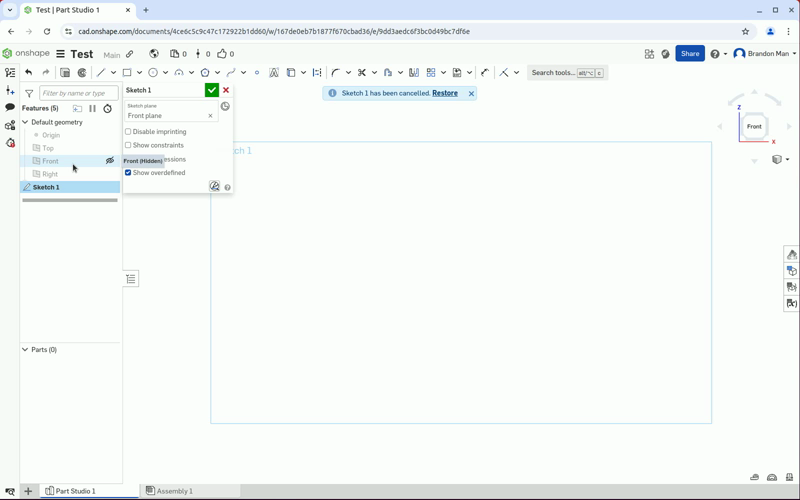
mouse_move(73, 352)
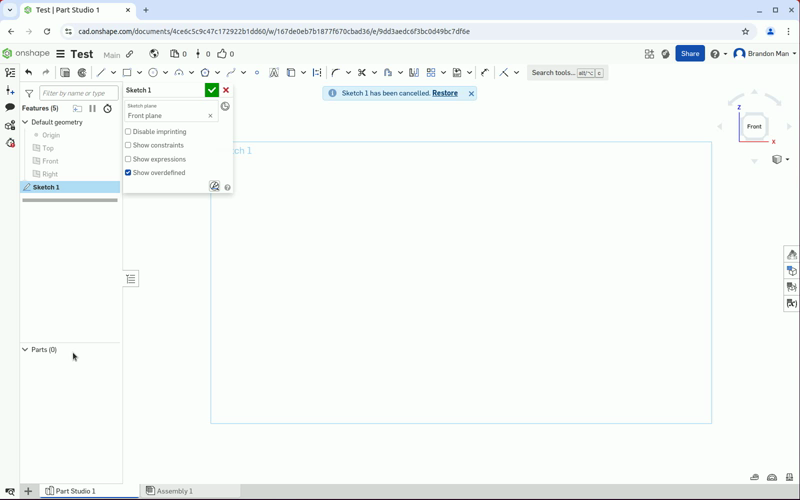
key(y)
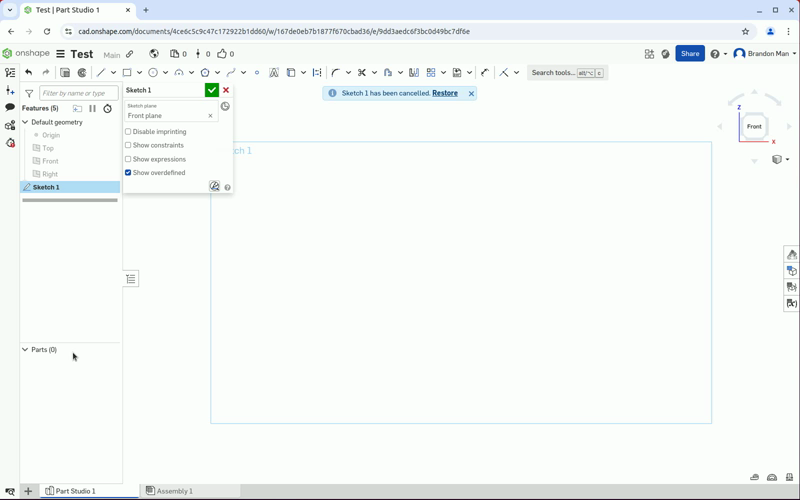
key(c)
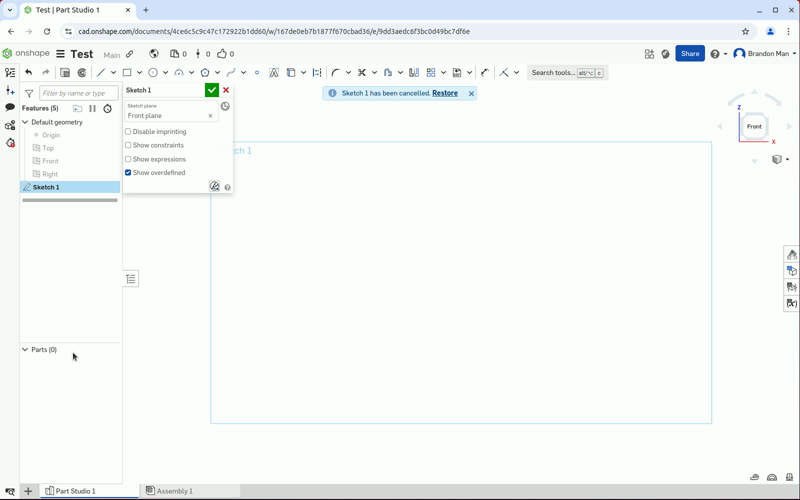
key_down(shift)
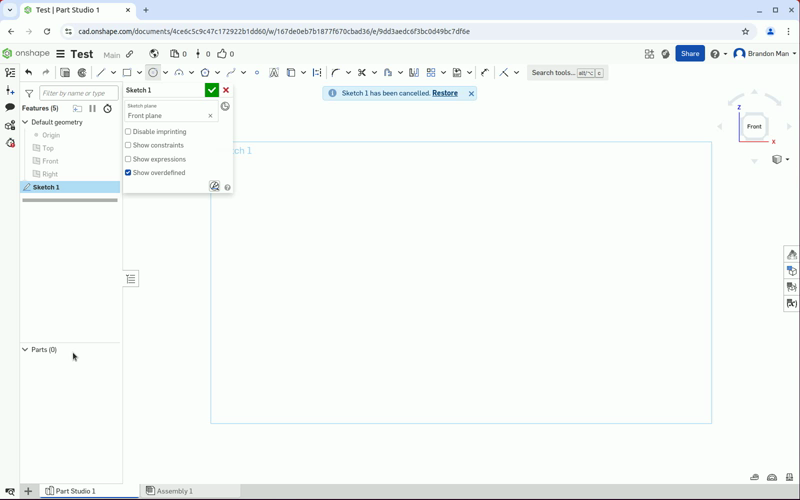
mouse_move(461, 282)
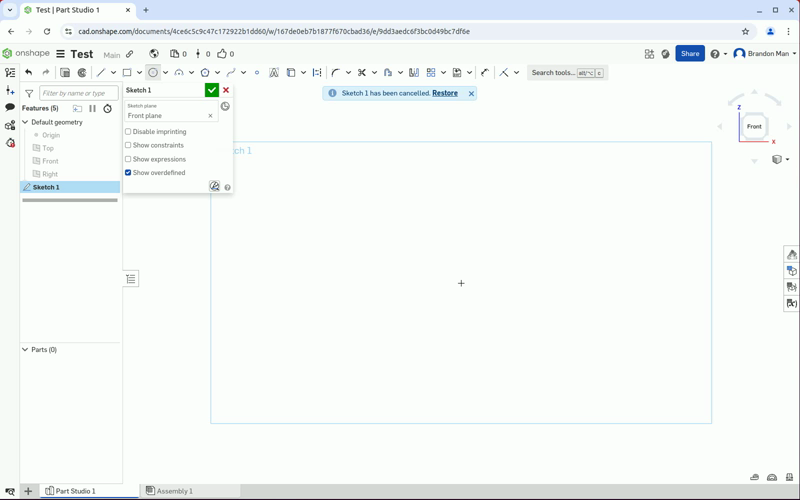
click(461, 282)
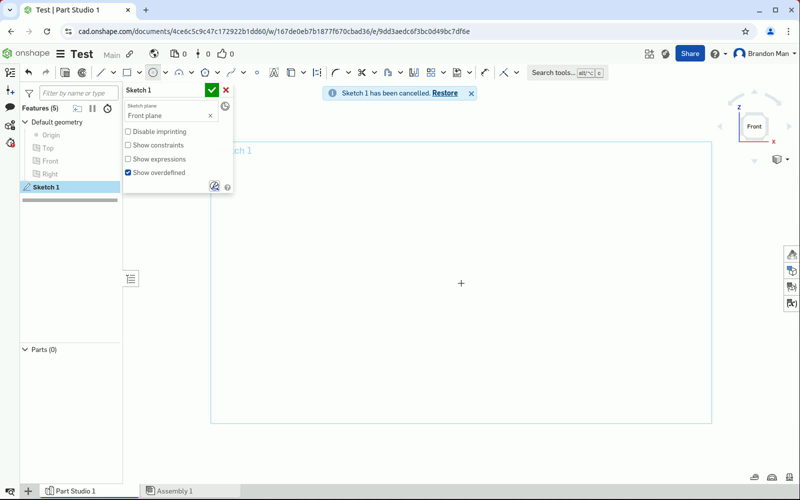
key_up(shift)
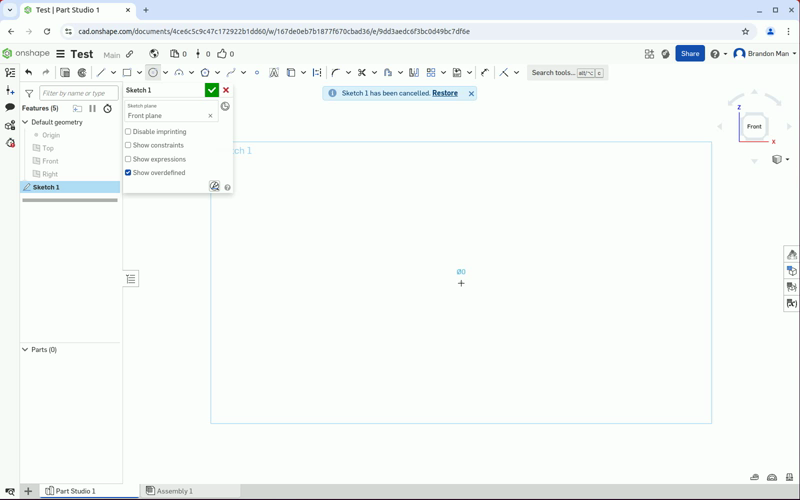
mouse_move(574, 282)
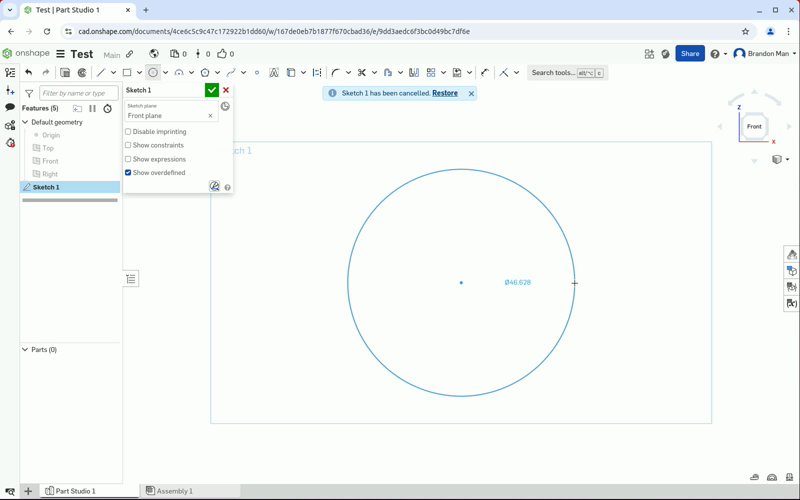
click(574, 282)
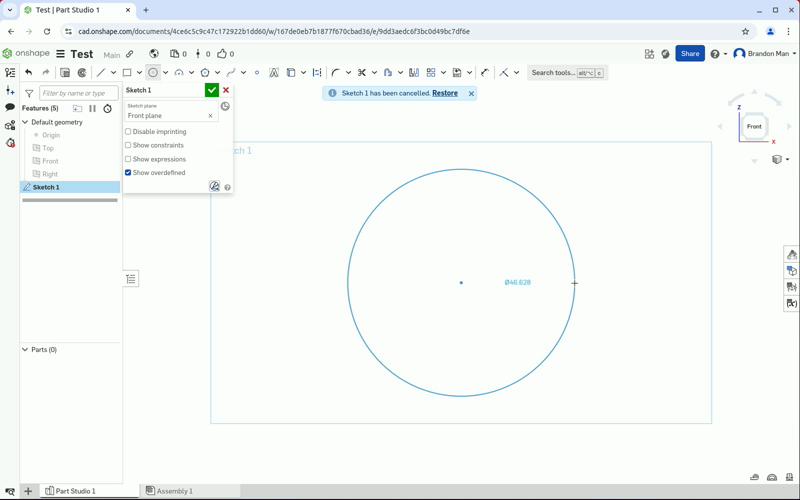
key(esc)
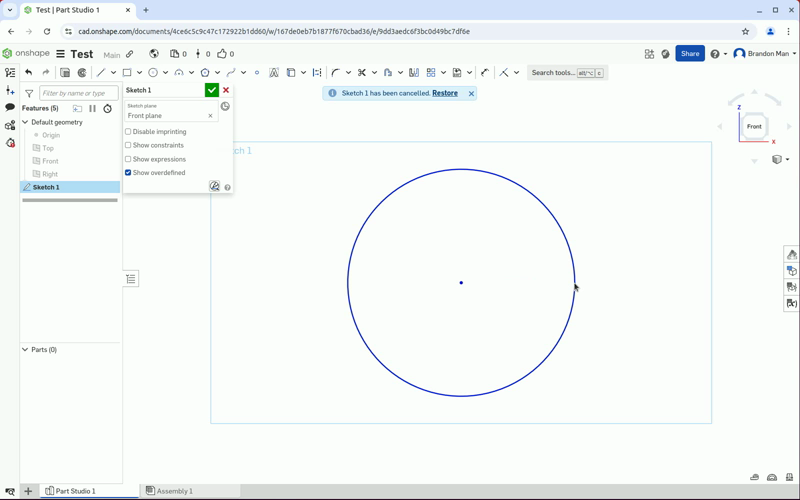
mouse_move(389, 321)
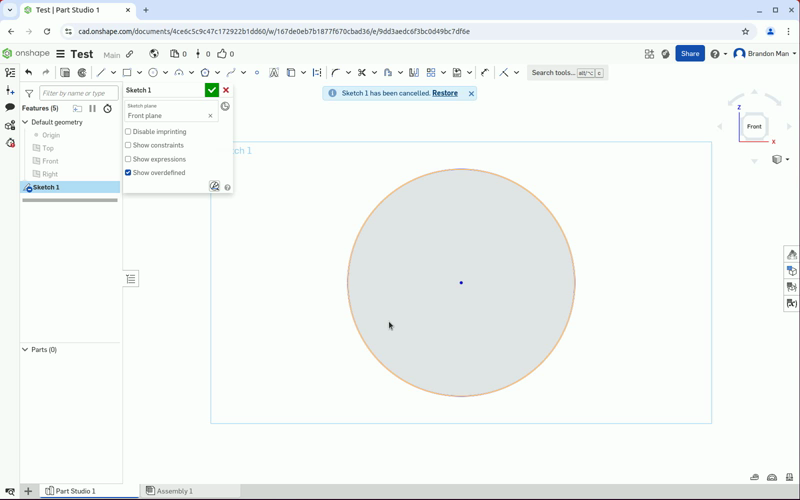
click(389, 321)
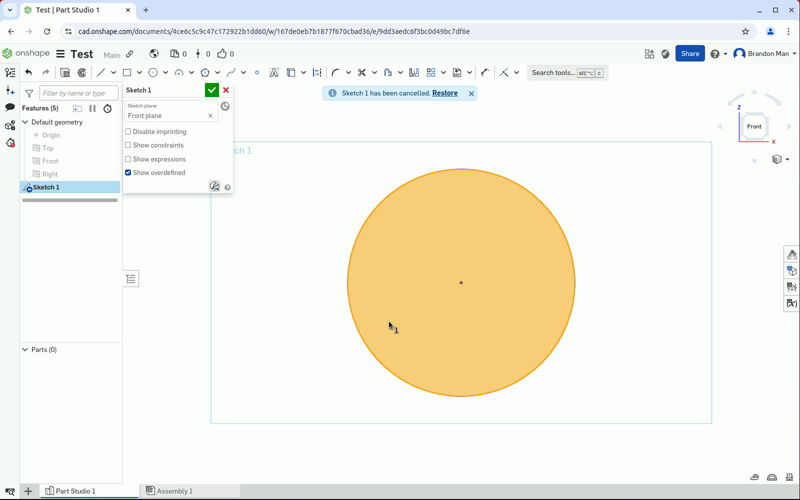
mouse_move(73, 352)
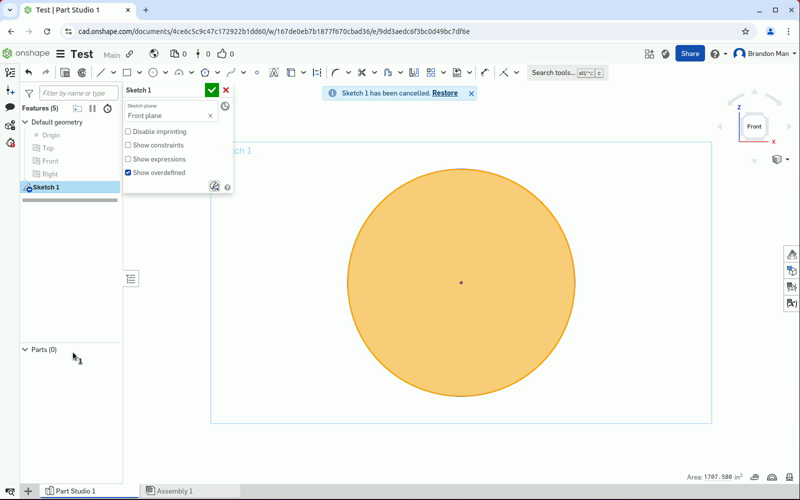
key(shift+y)
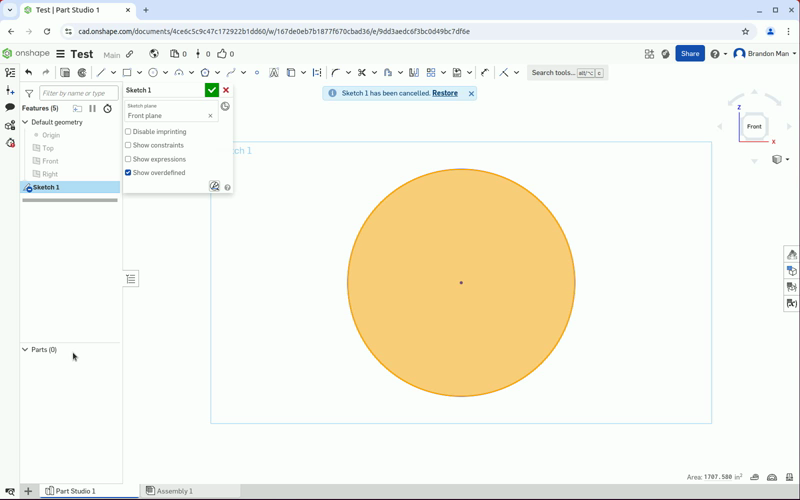
key(shift+e)
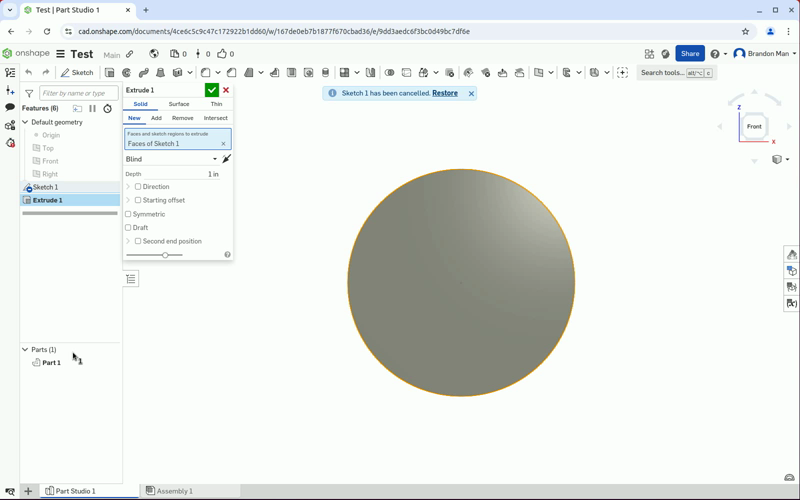
mouse_move(143, 106)
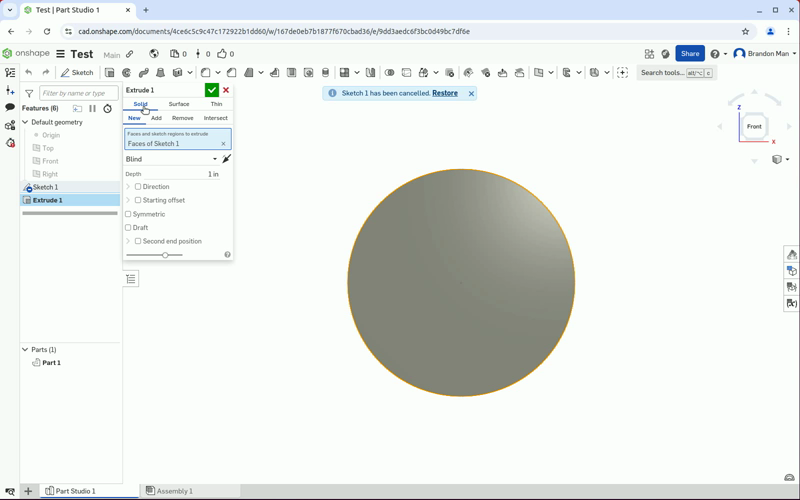
click(143, 106)
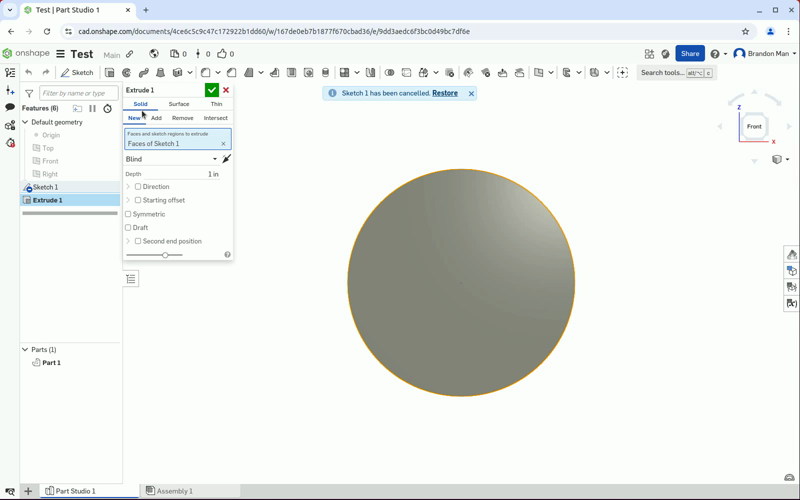
mouse_move(137, 120)
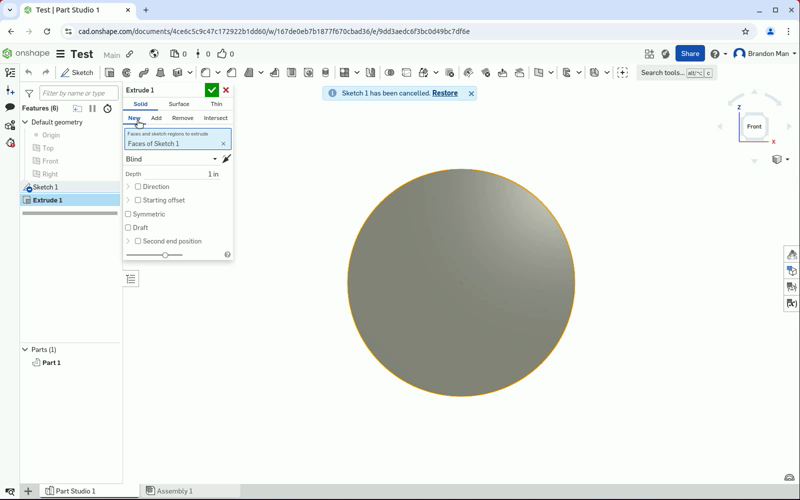
click(137, 120)
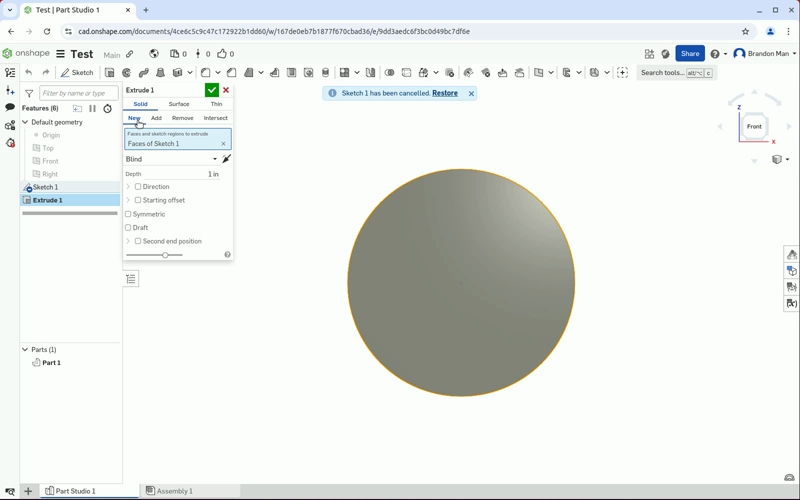
key(tab, 4)
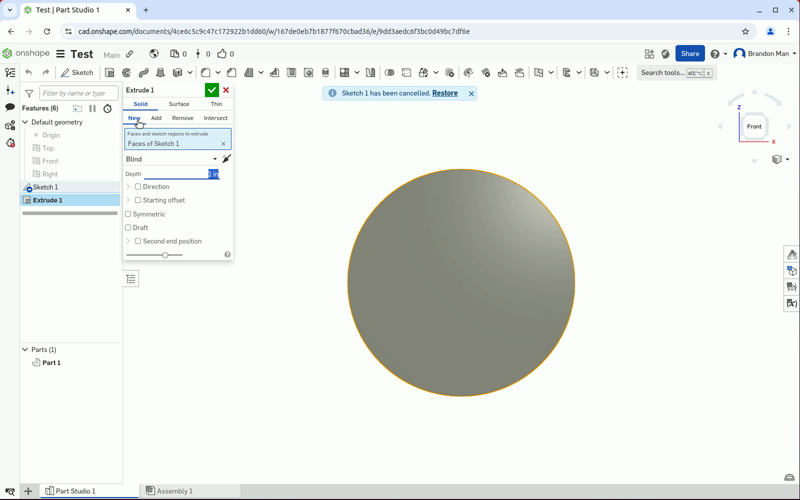
text(3.129)
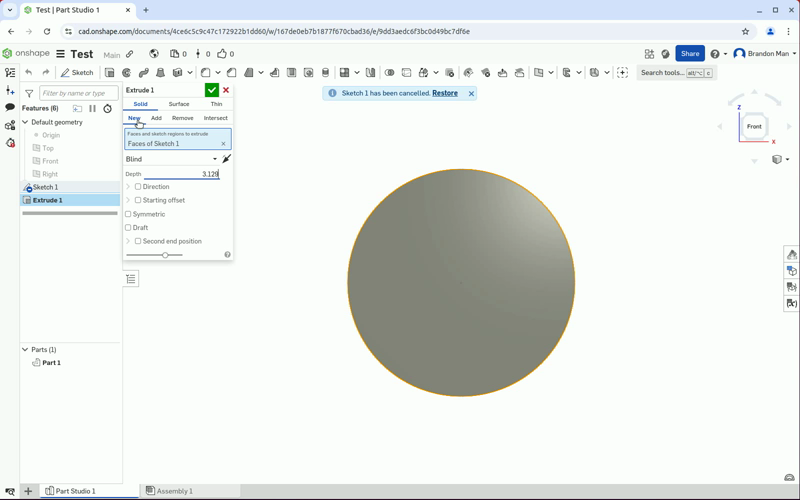
key(enter)
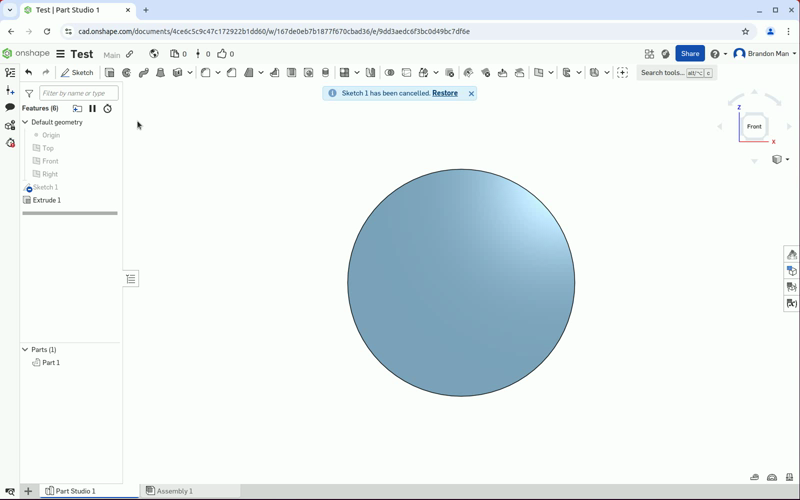
key(shift+h)
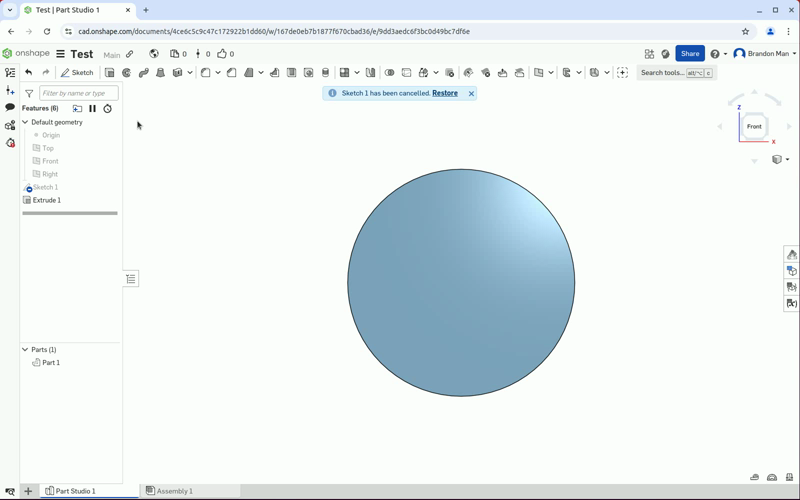
key(shift+h)
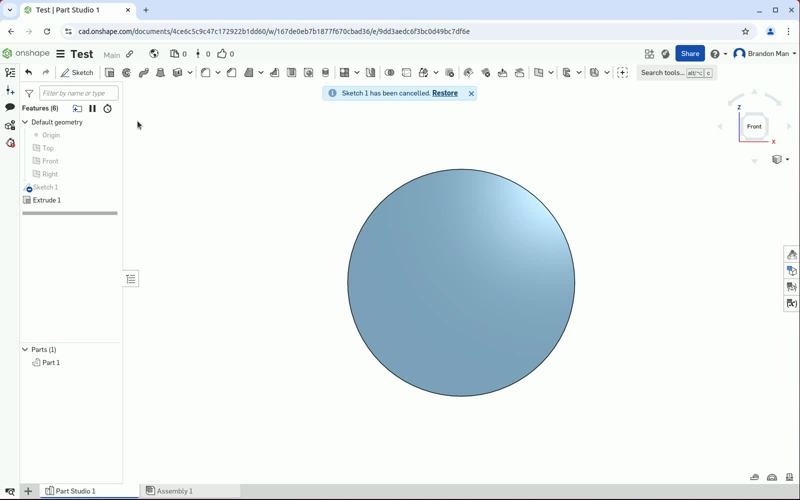
mouse_move(73, 189)
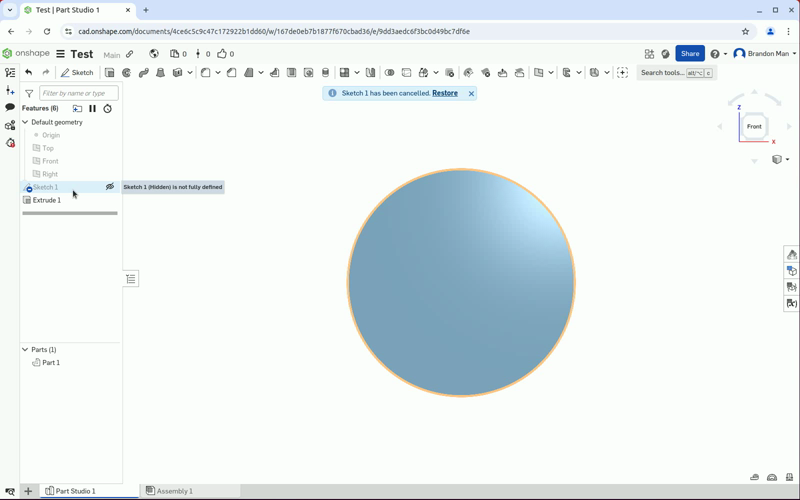
click(73, 189)
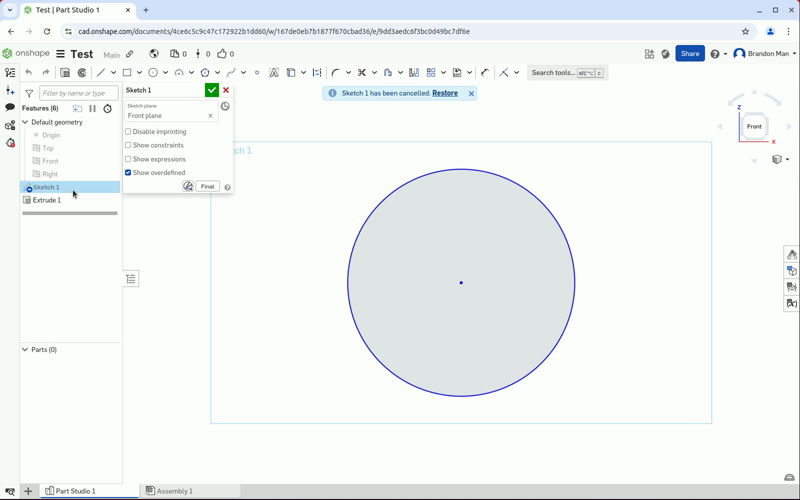
mouse_move(229, 92)
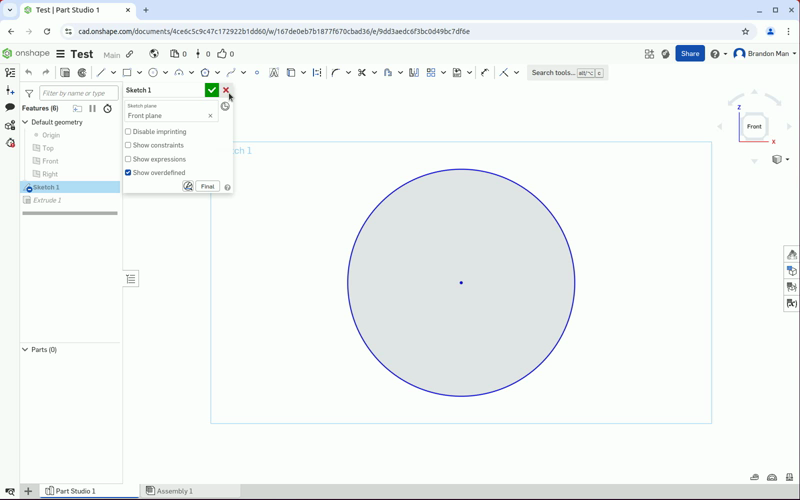
click(229, 92)
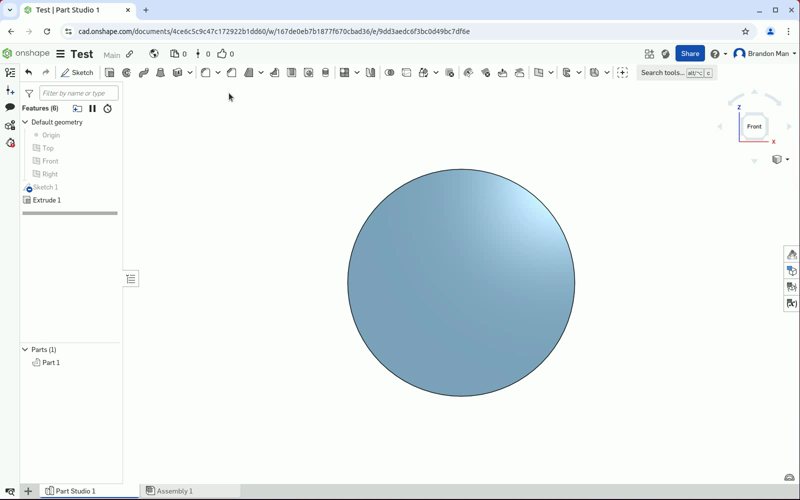
mouse_move(541, 75)
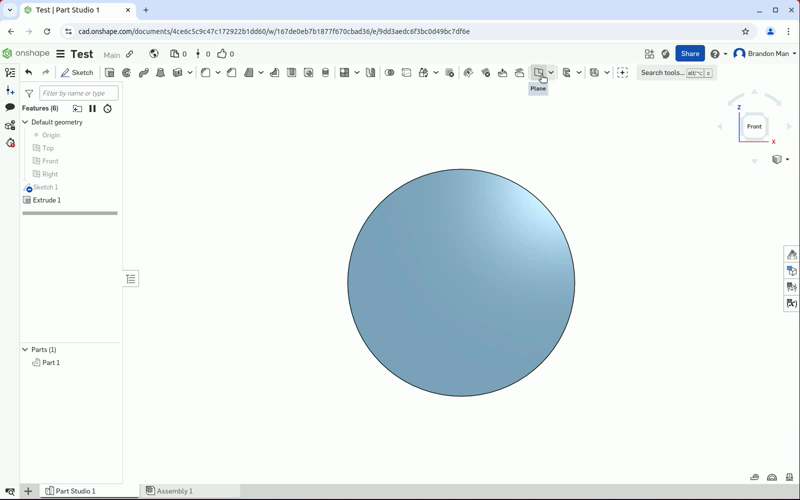
click(541, 75)
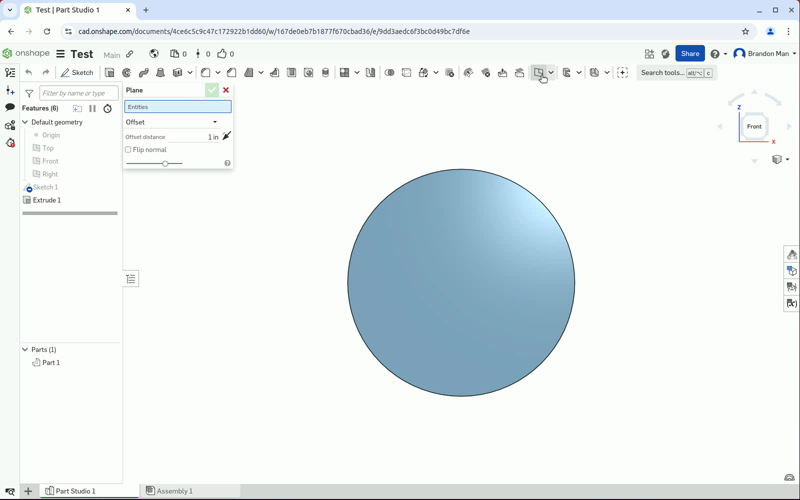
mouse_move(73, 163)
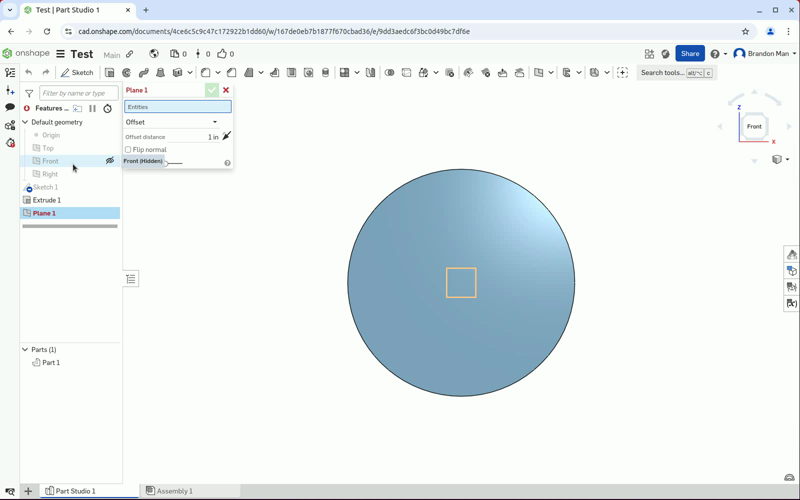
click(73, 163)
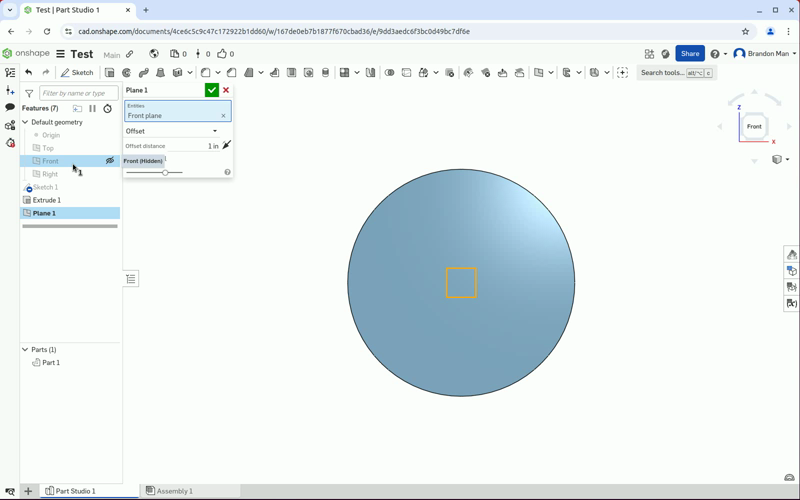
key(tab, 2)
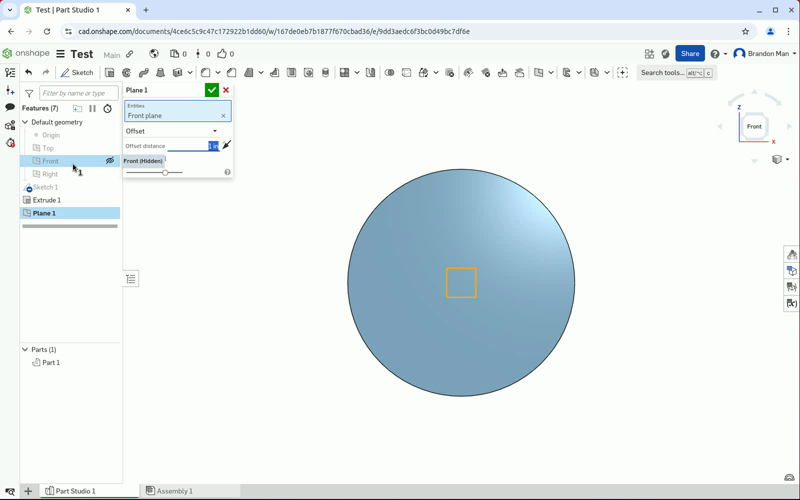
text(3.143)
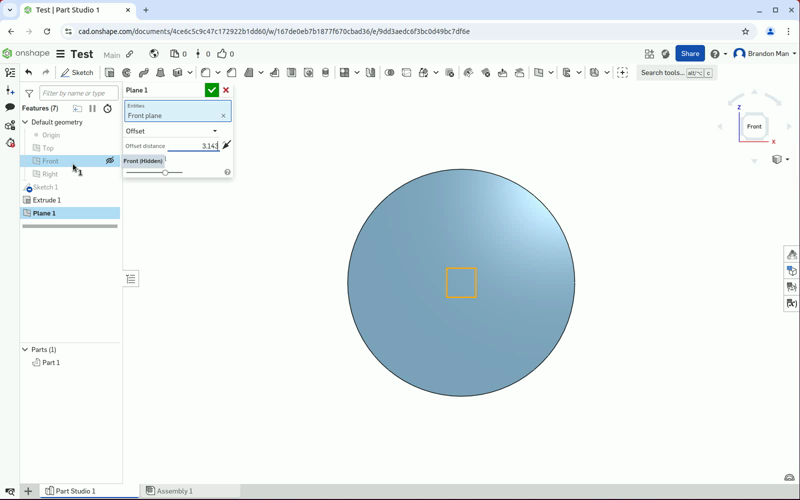
key(enter, 2)
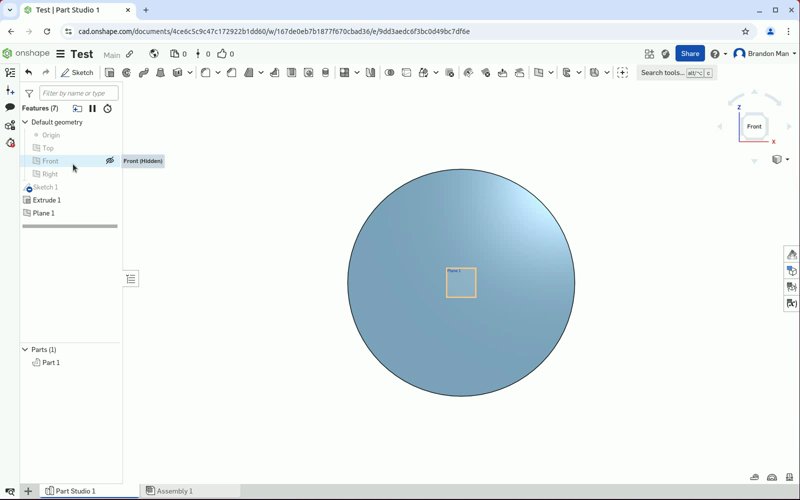
key(shift+s)
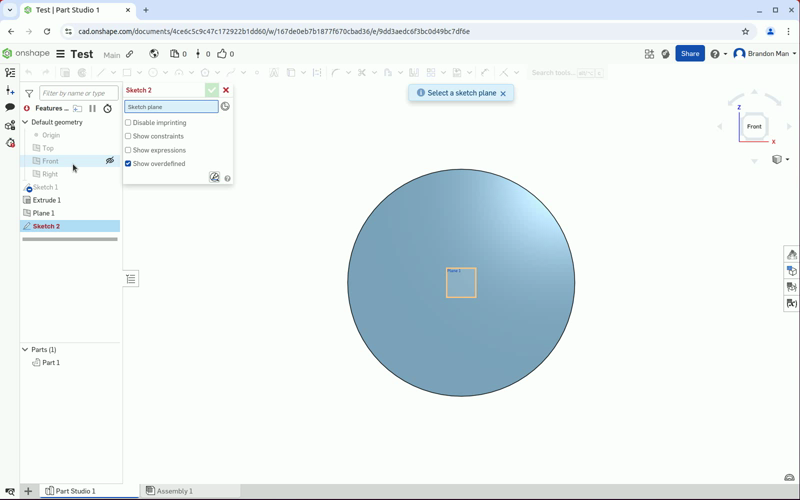
mouse_move(73, 215)
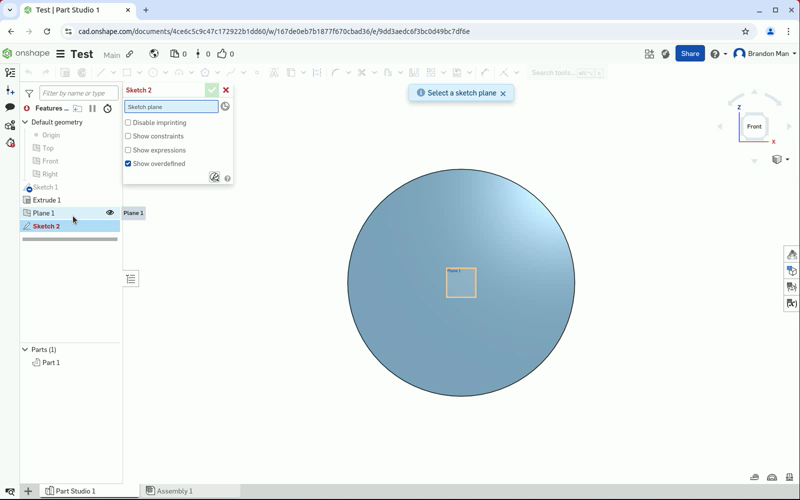
click(73, 215)
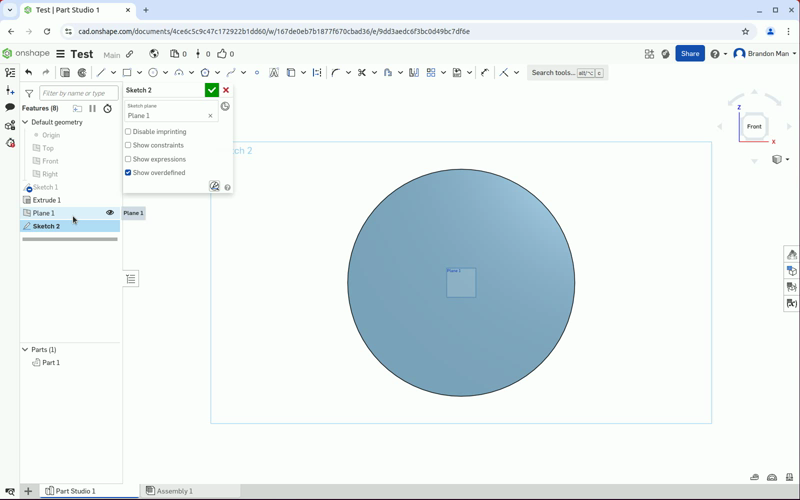
mouse_move(73, 352)
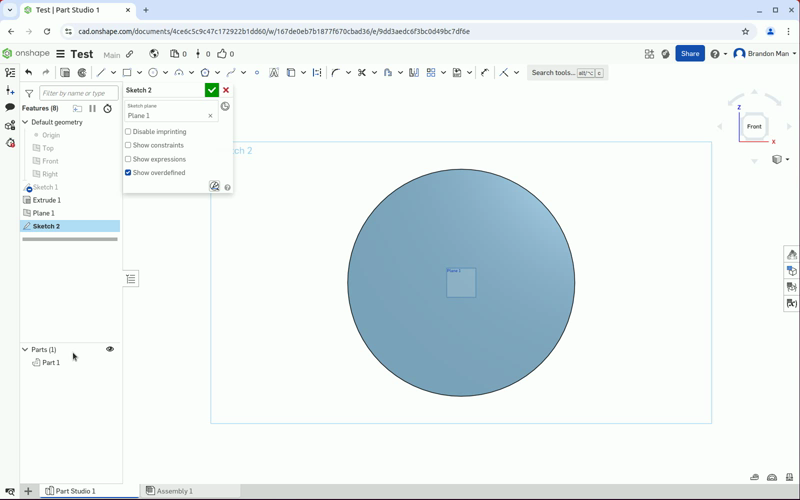
key(y)
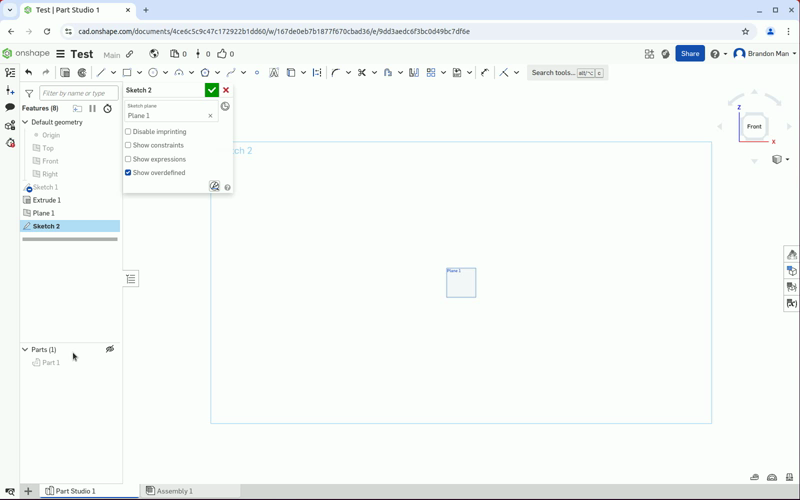
key(c)
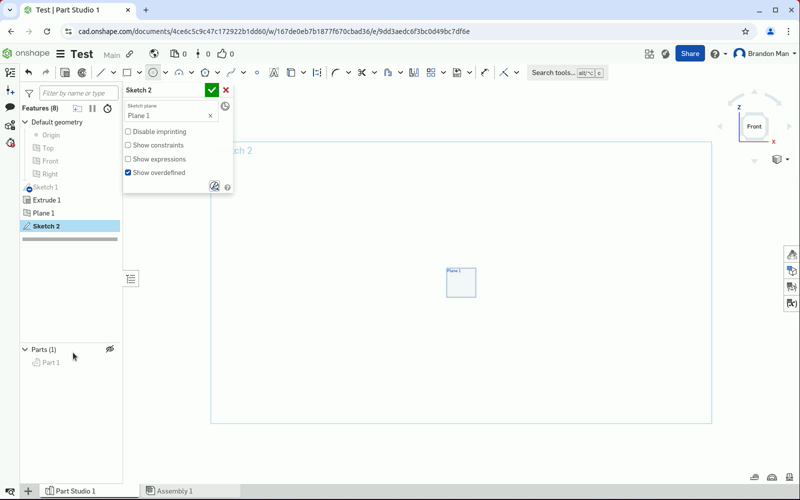
key_down(shift)
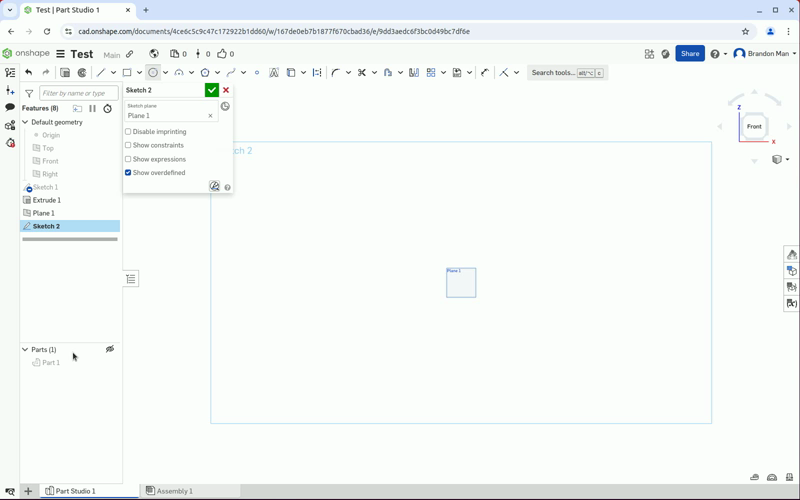
mouse_move(498, 282)
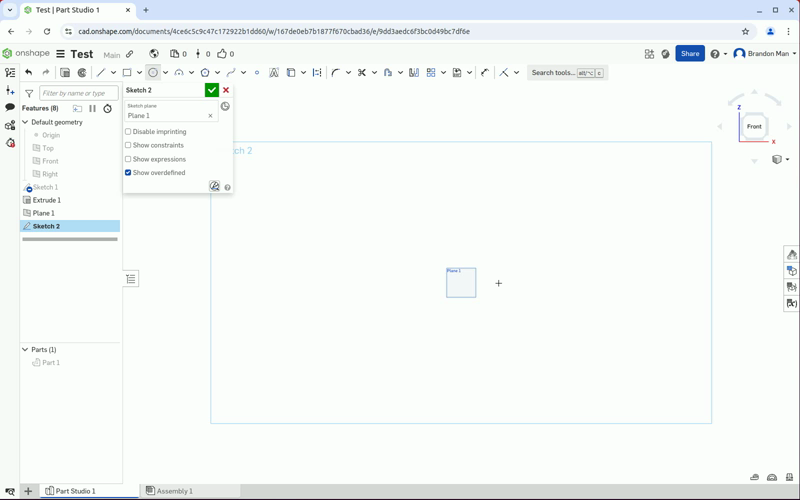
click(498, 282)
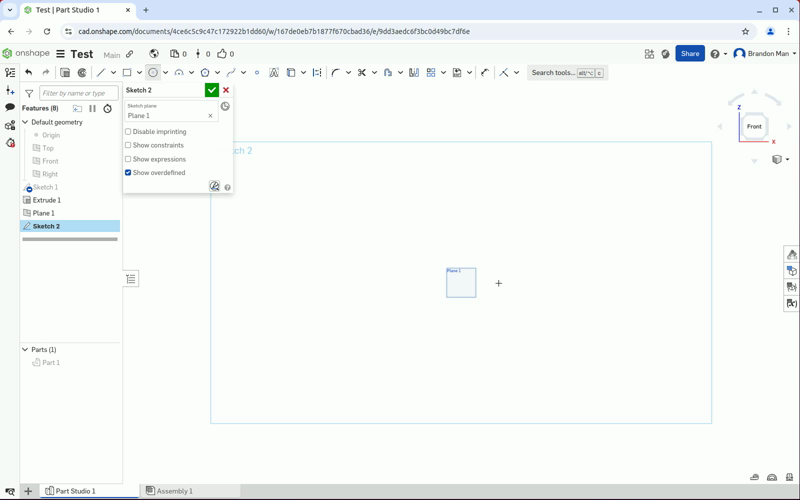
key_up(shift)
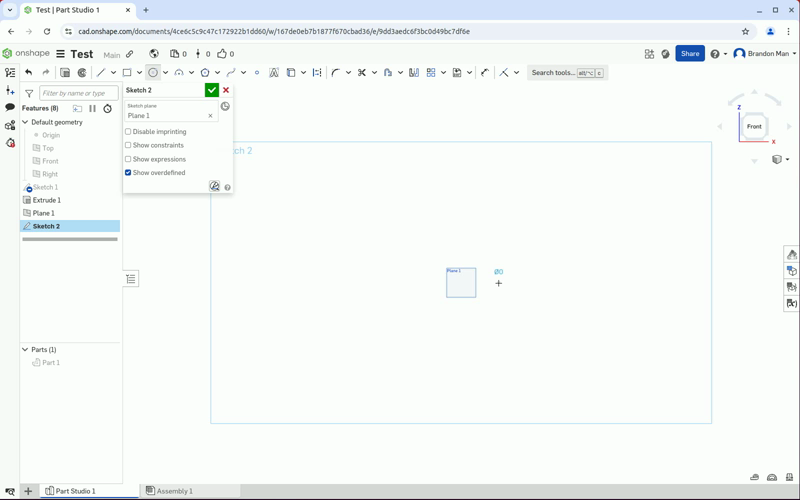
mouse_move(514, 282)
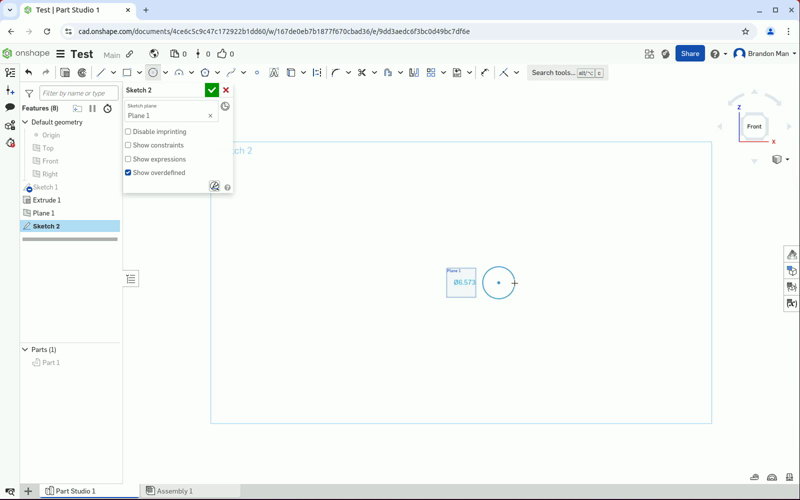
click(514, 282)
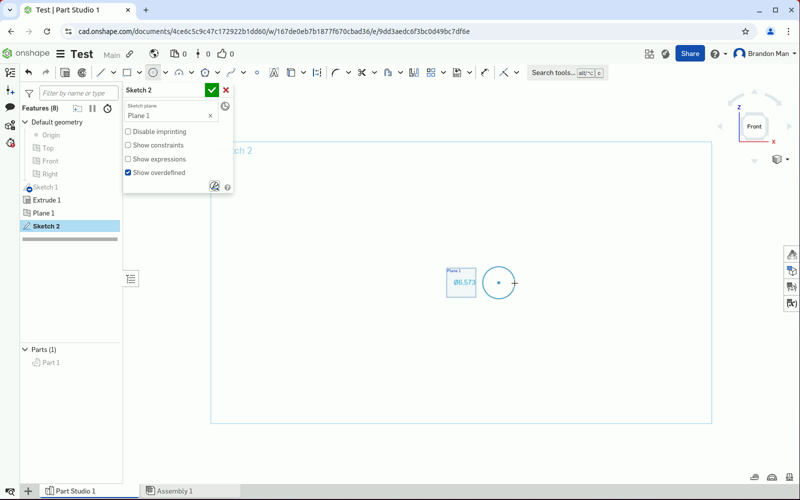
key(esc)
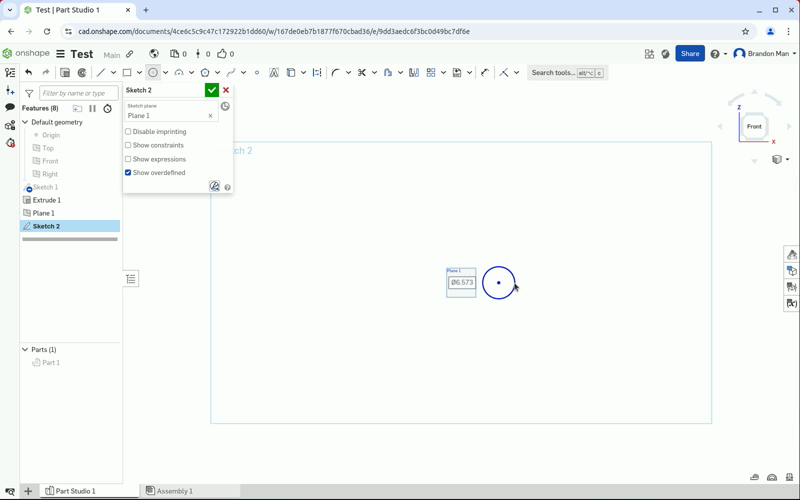
mouse_move(503, 297)
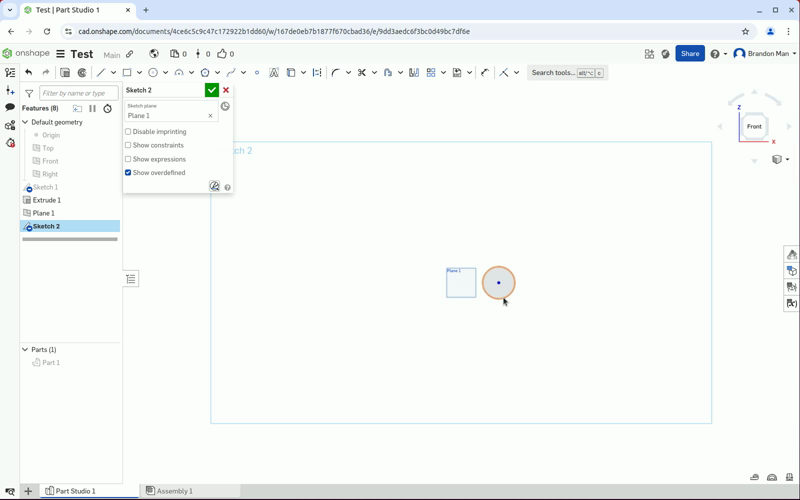
scroll(6)
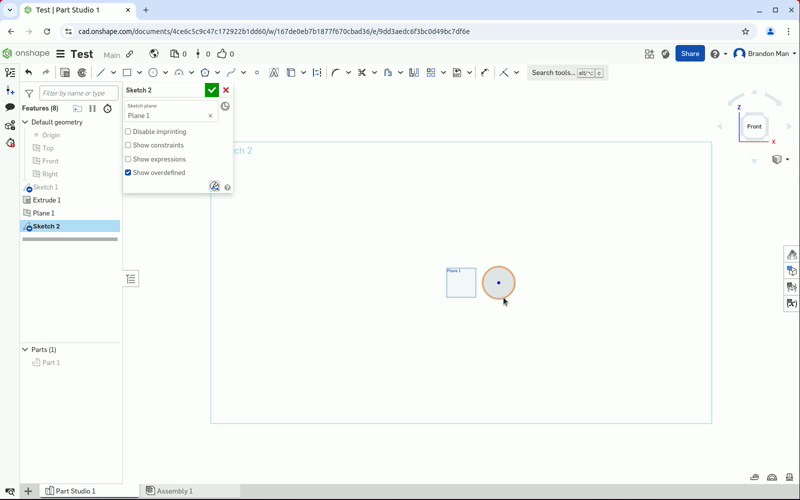
scroll(6)
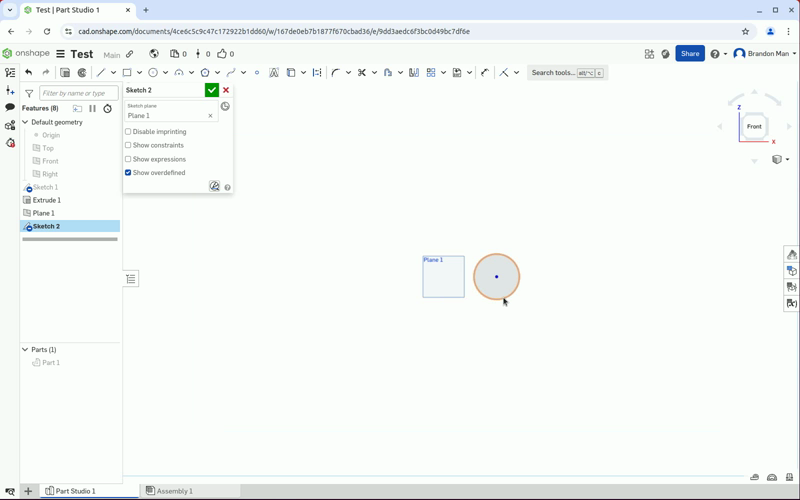
scroll(6)
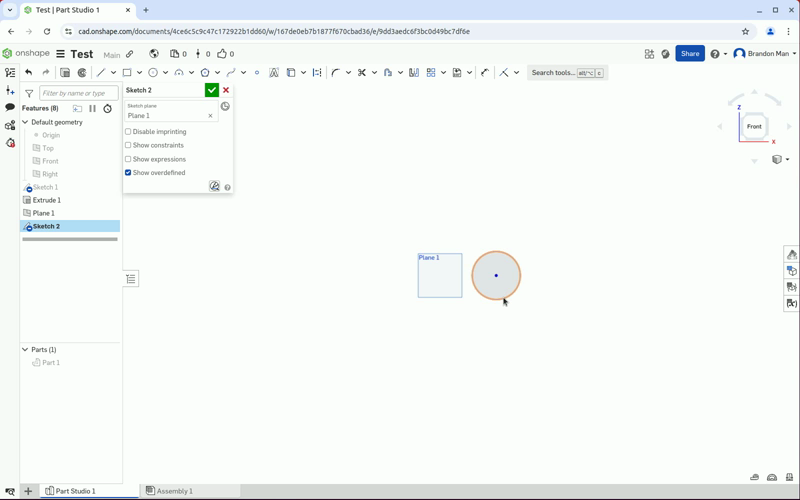
scroll(6)
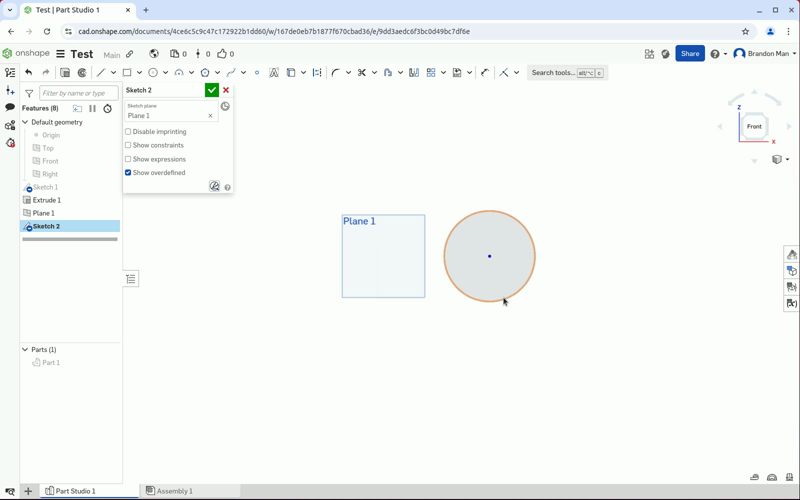
scroll(6)
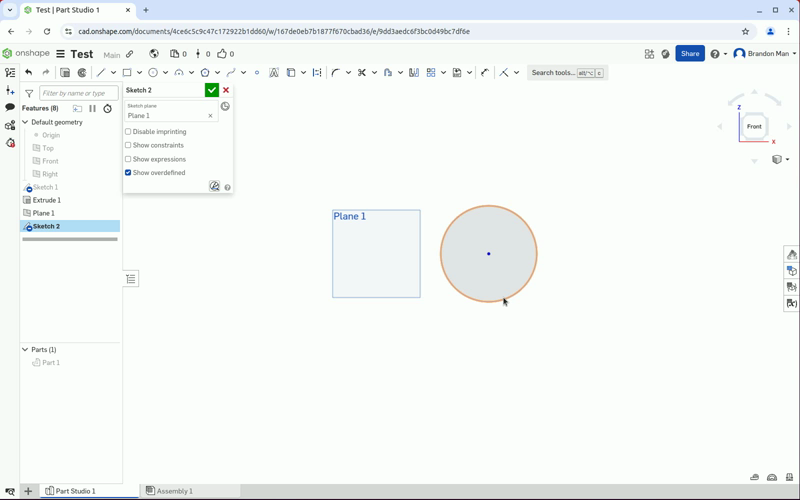
scroll(6)
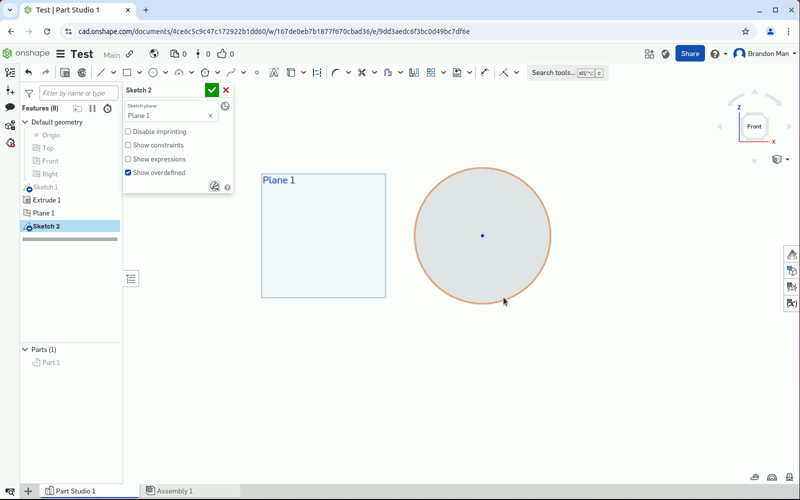
scroll(6)
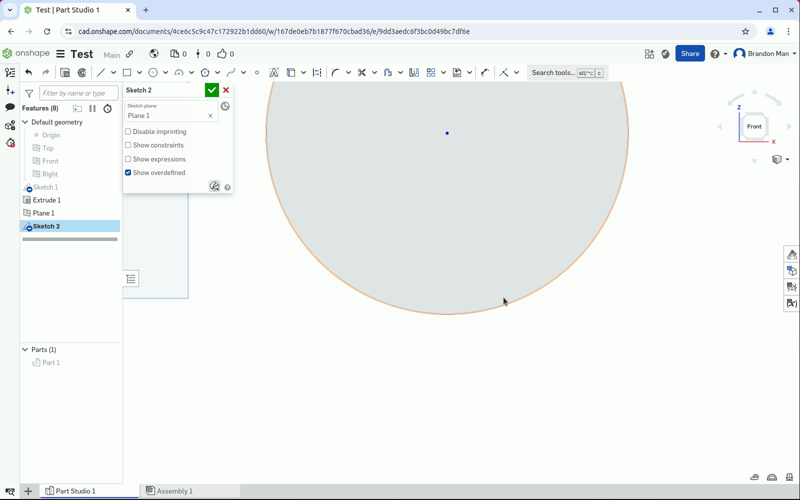
click(503, 297)
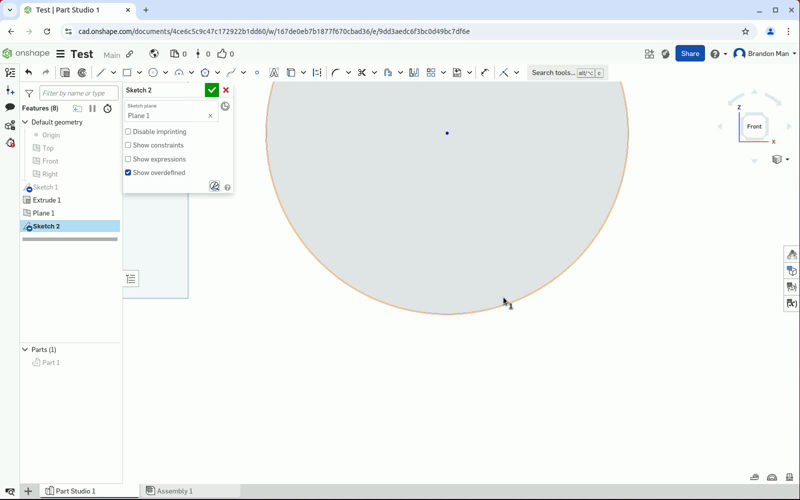
scroll(-6)
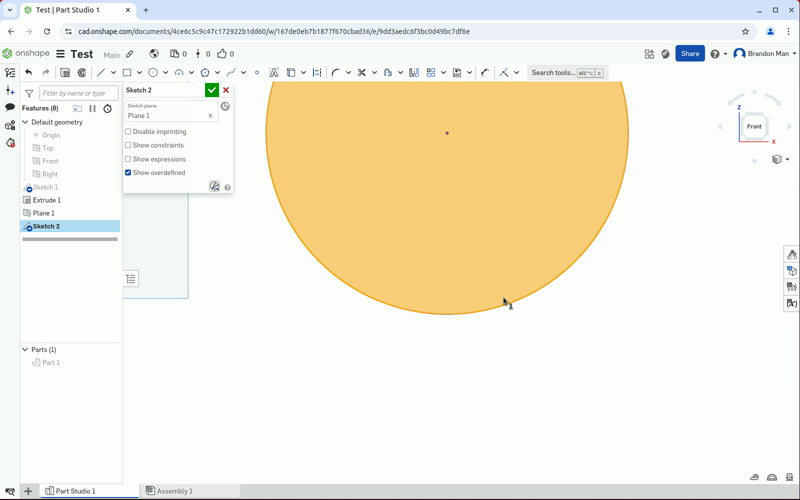
scroll(-6)
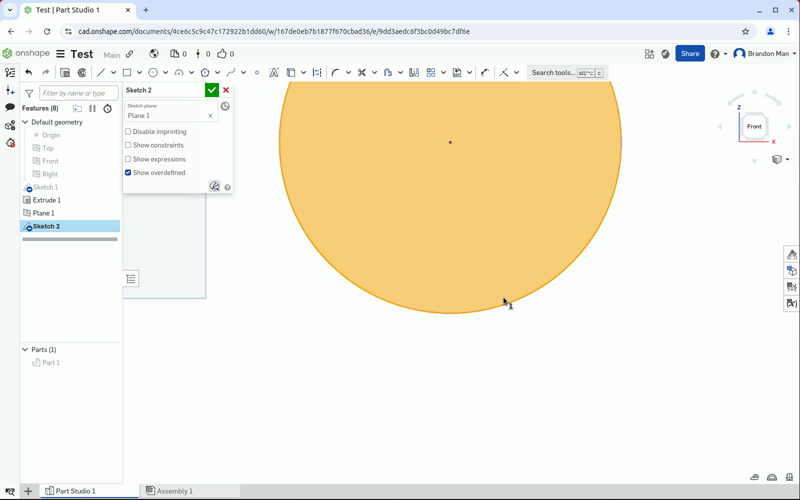
scroll(-6)
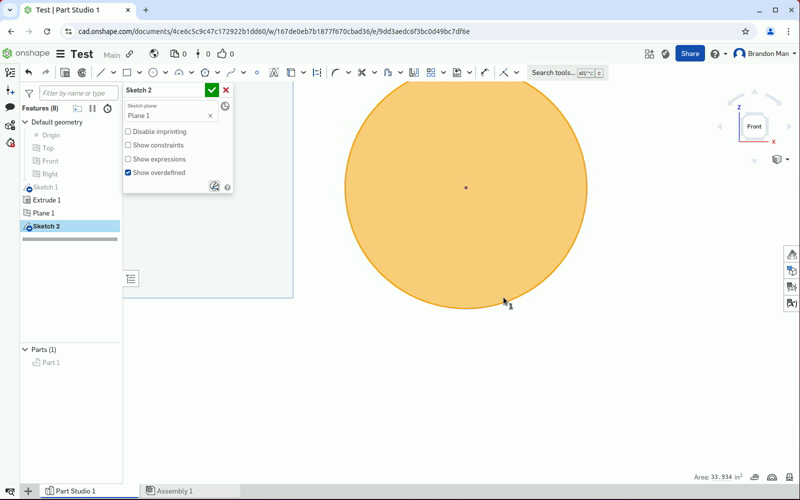
scroll(-6)
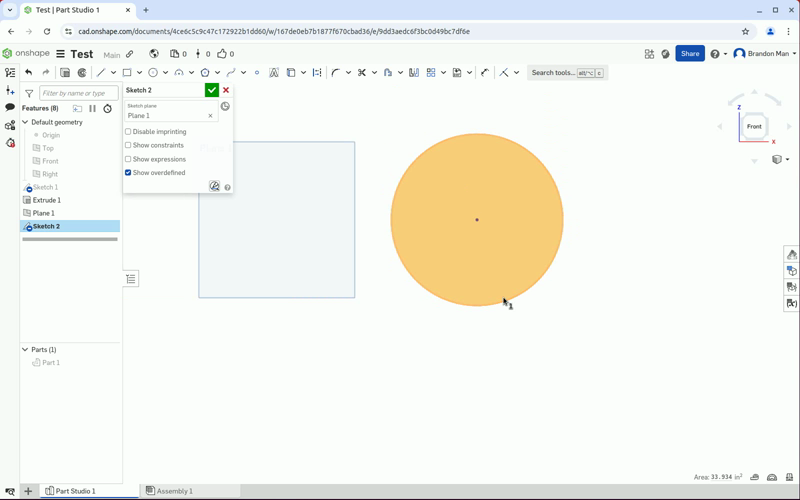
scroll(-6)
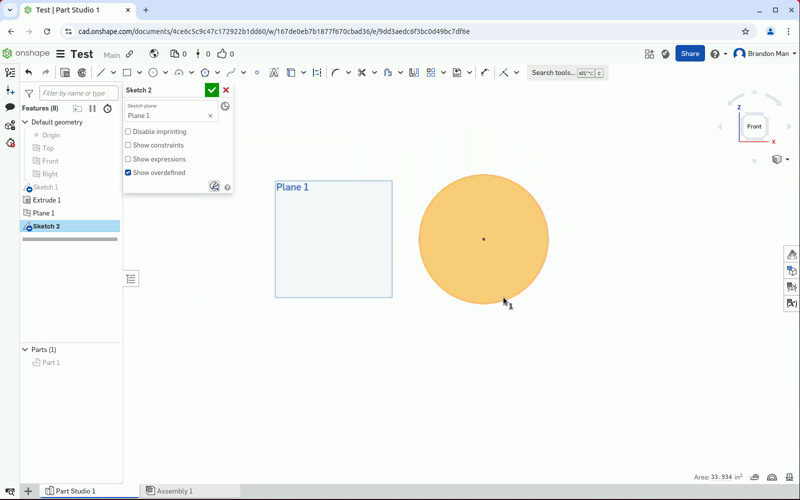
scroll(-6)
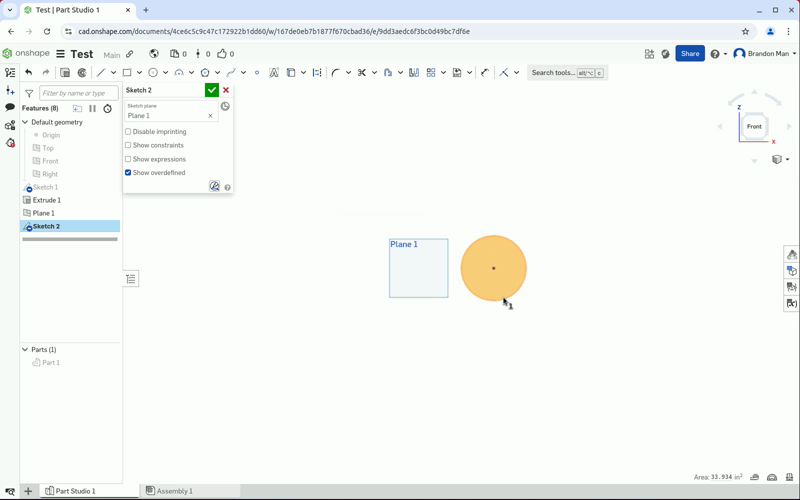
scroll(-6)
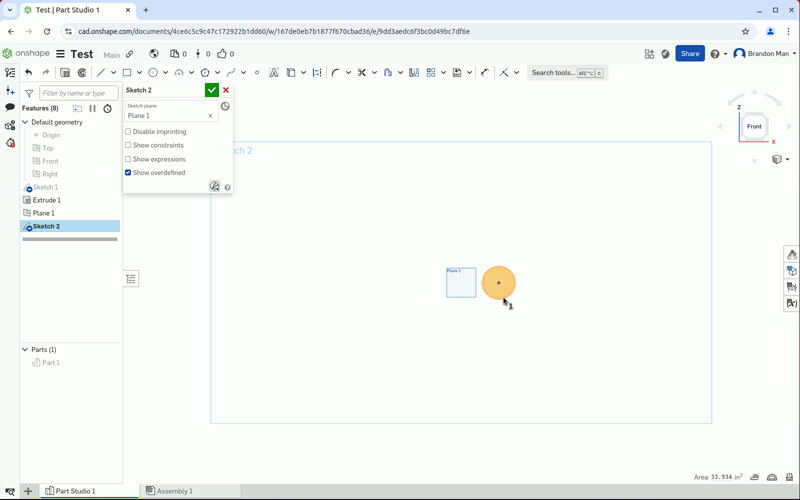
mouse_move(73, 352)
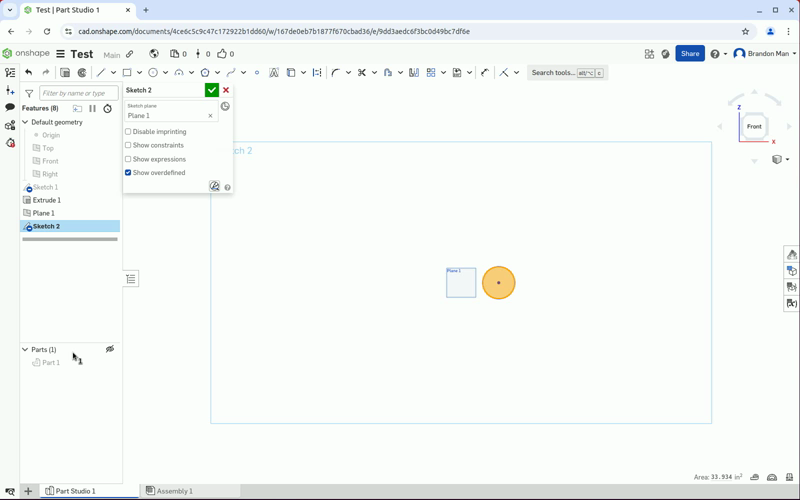
key(shift+y)
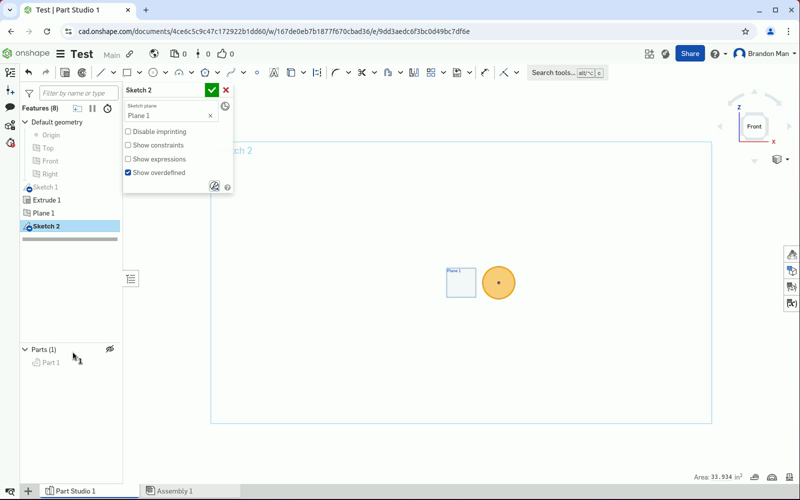
key(shift+e)
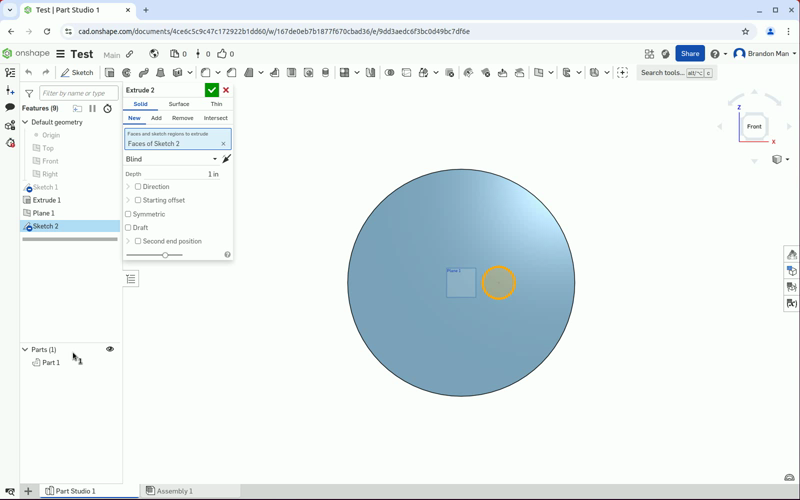
mouse_move(143, 106)
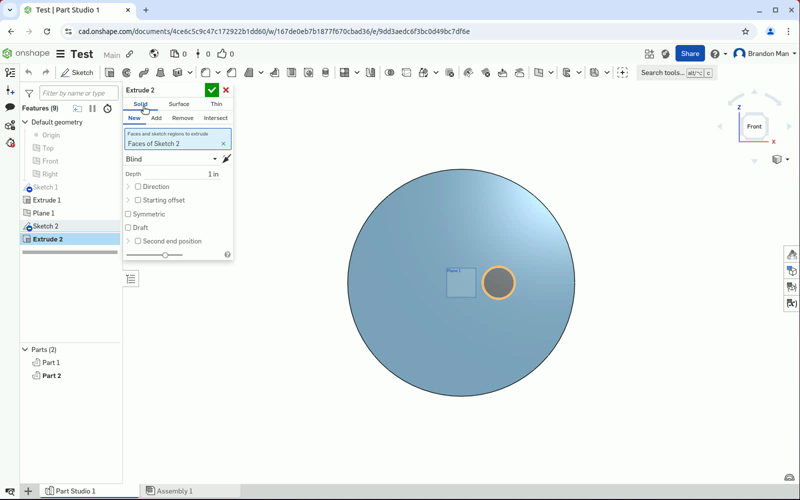
click(143, 106)
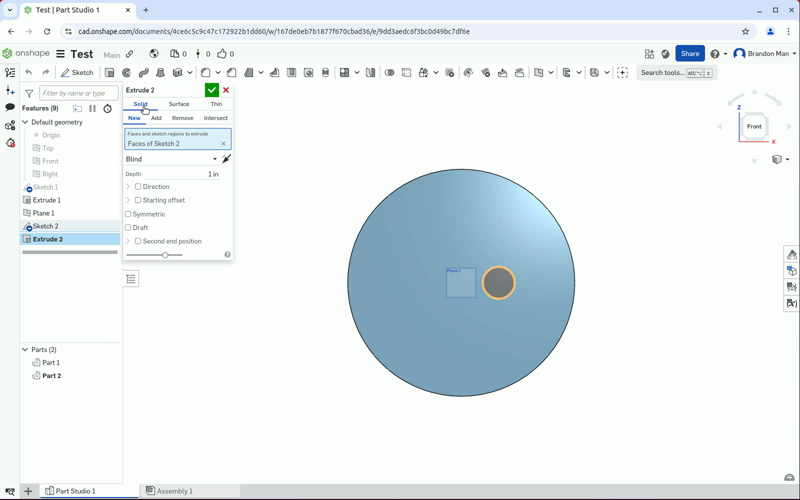
mouse_move(137, 120)
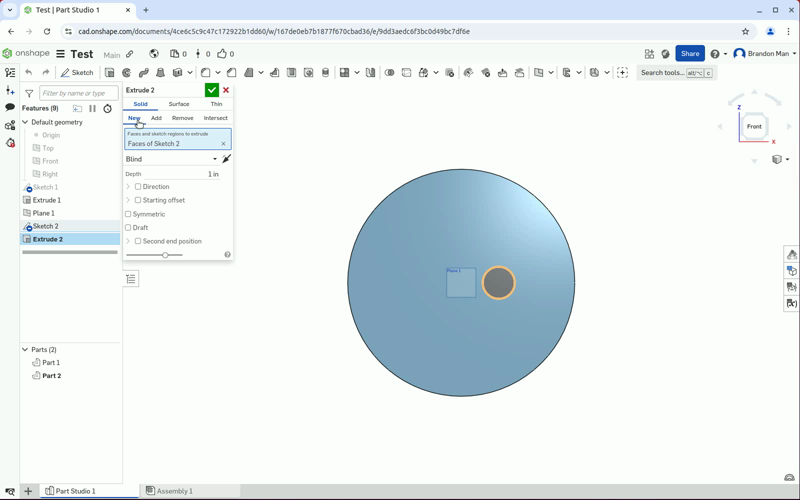
click(137, 120)
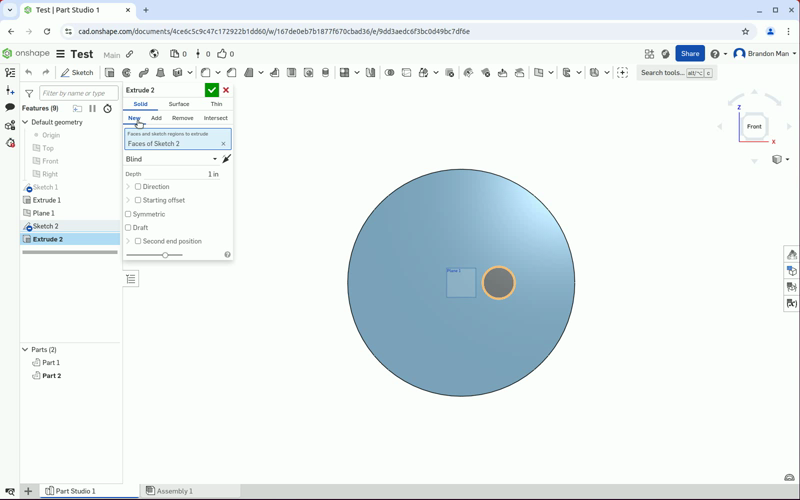
key(tab, 4)
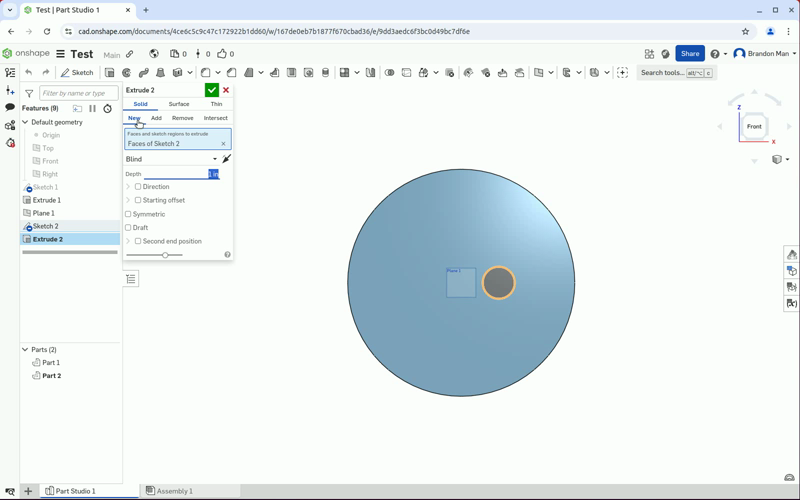
text(4.574)
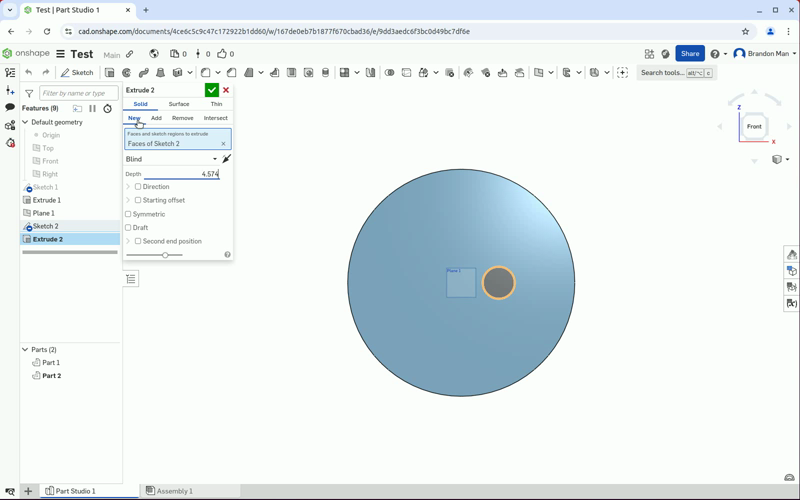
key(enter)
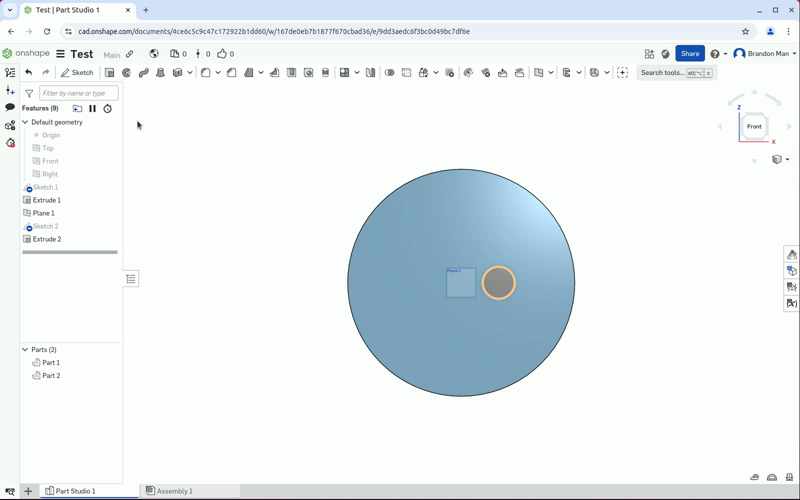
key(shift+h)
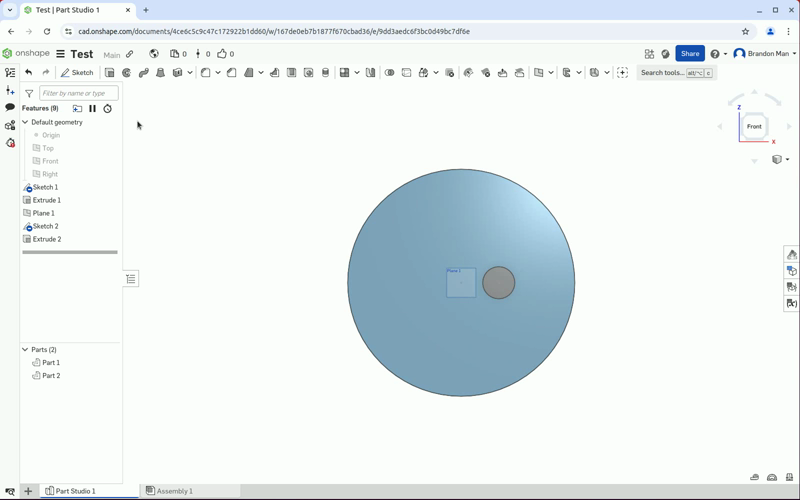
key(shift+h)
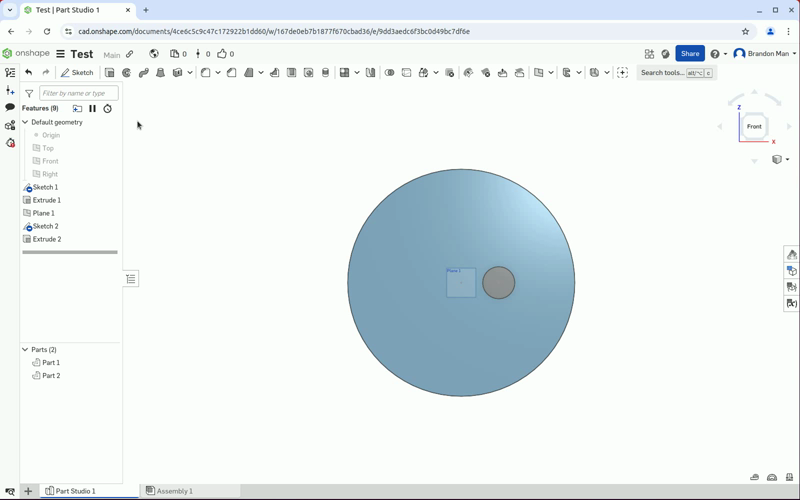
key(shift+7)
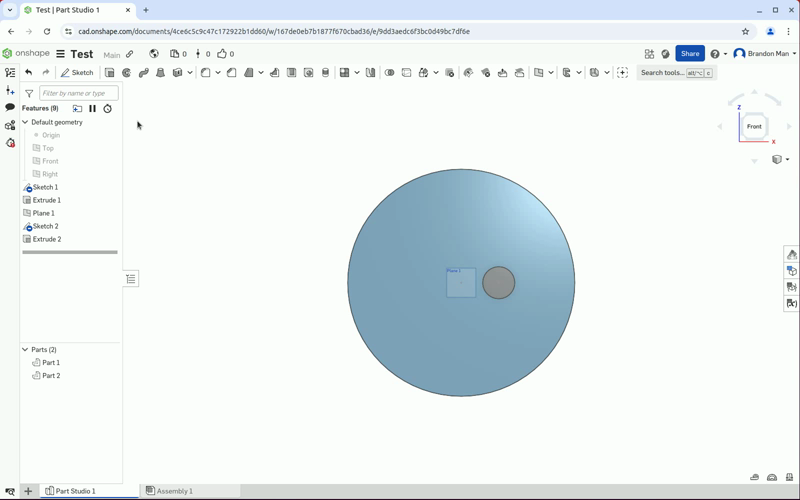
key(left, 2)
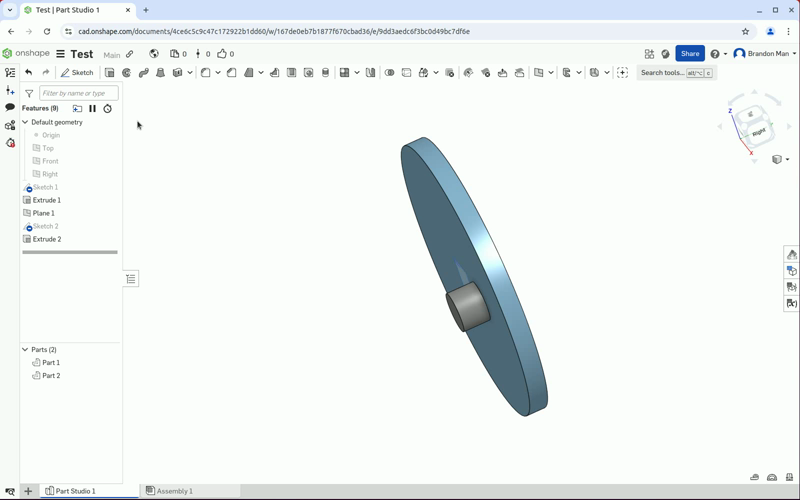
key(down, 2)
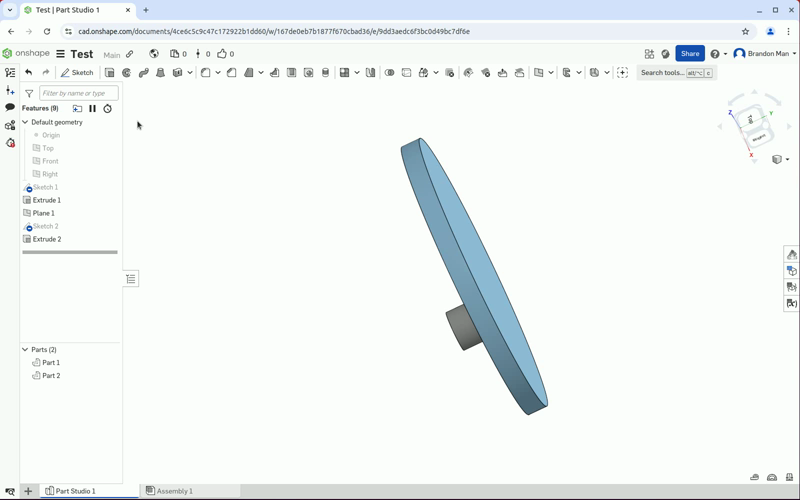
key(up, 2)
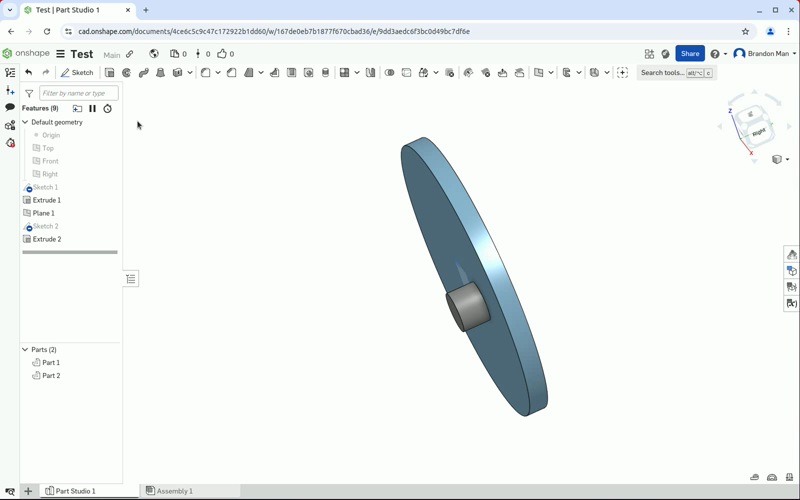
key(right, 2)
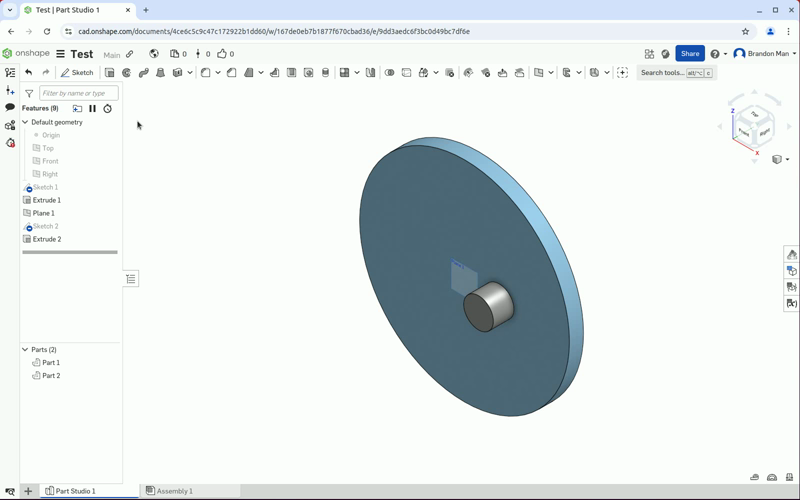
mouse_move(73, 189)
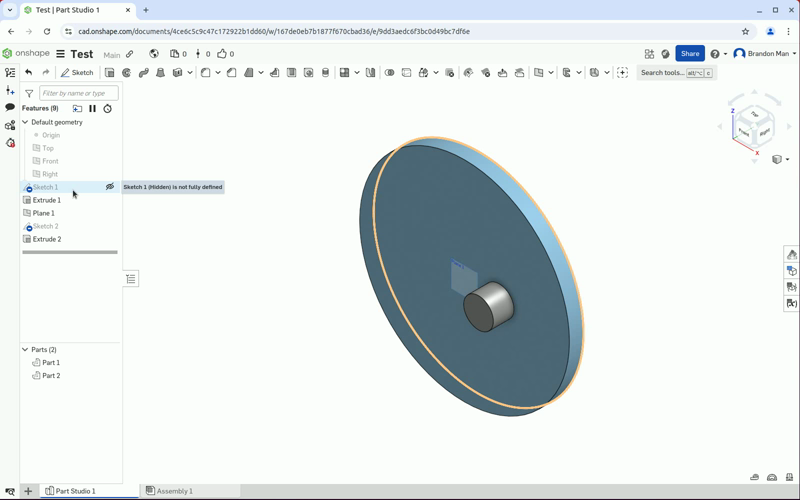
click(73, 189)